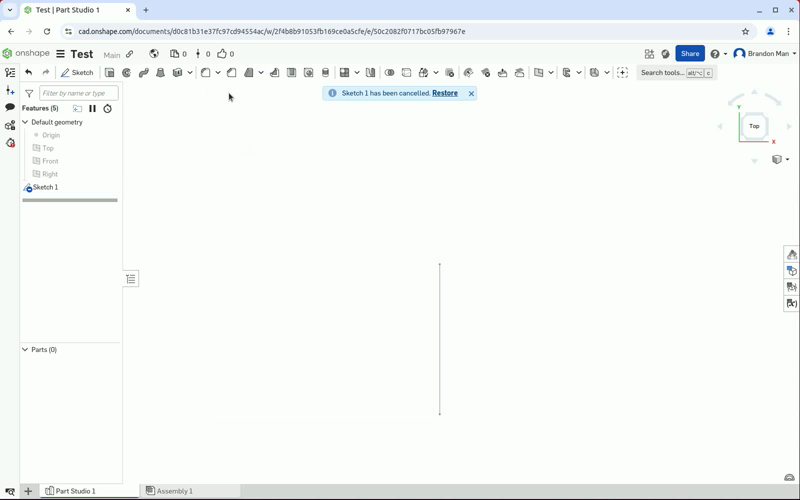
key(shift+h)
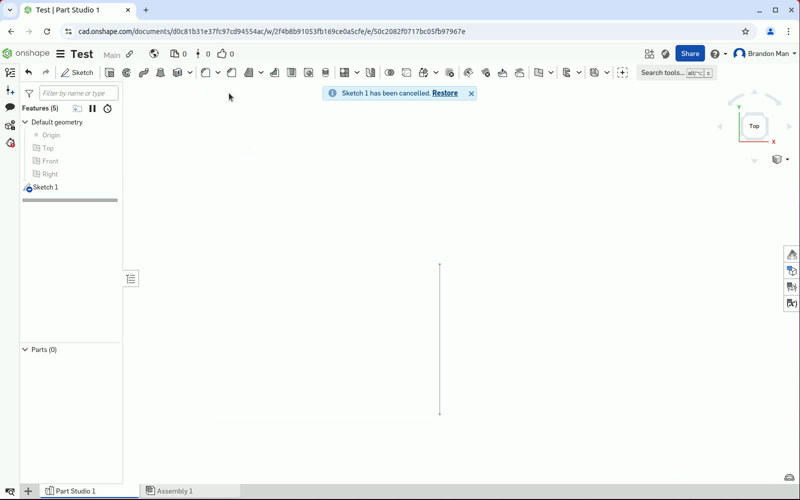
key(shift+s)
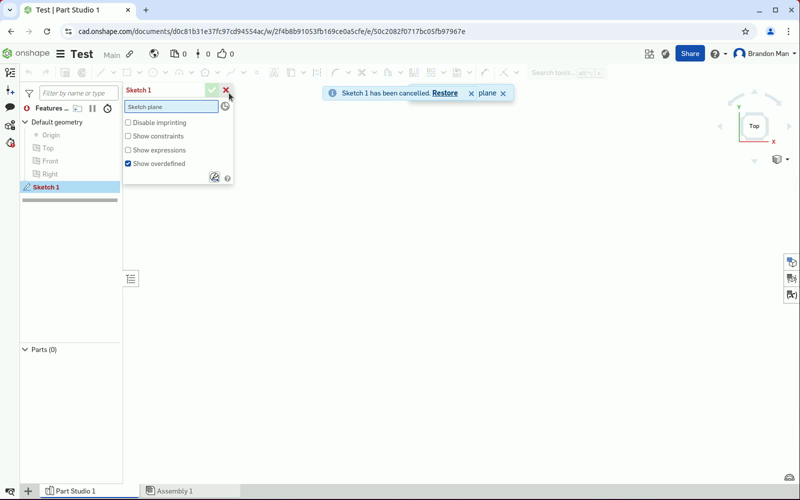
mouse_move(73, 150)
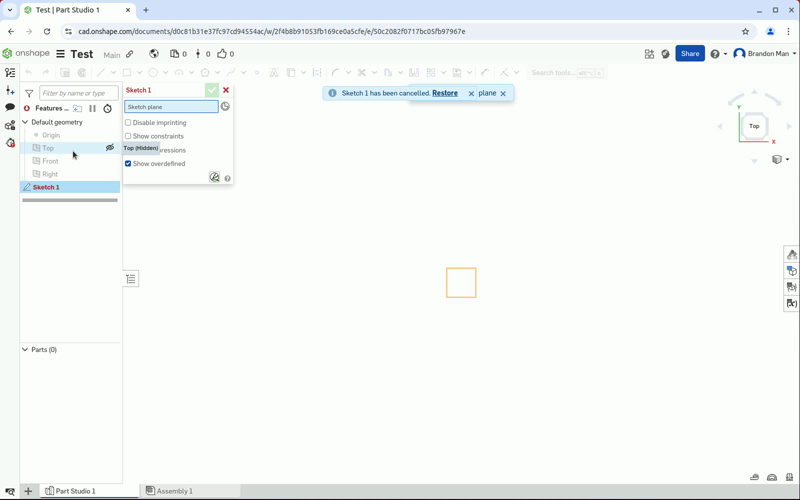
click(73, 150)
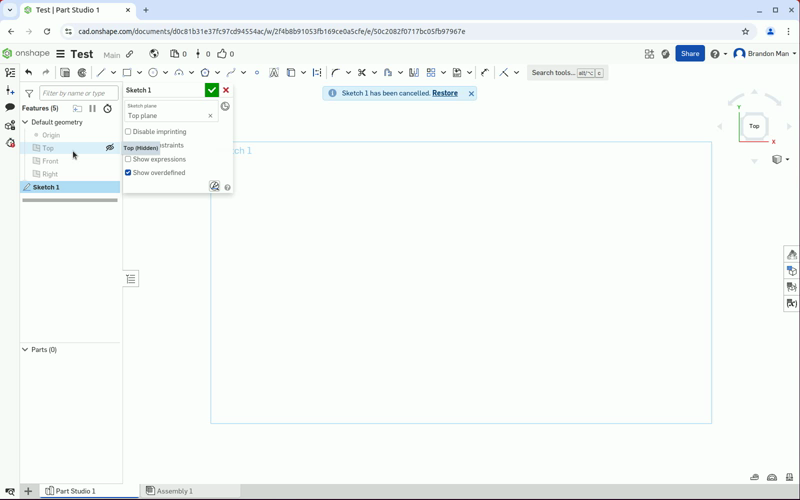
mouse_move(73, 352)
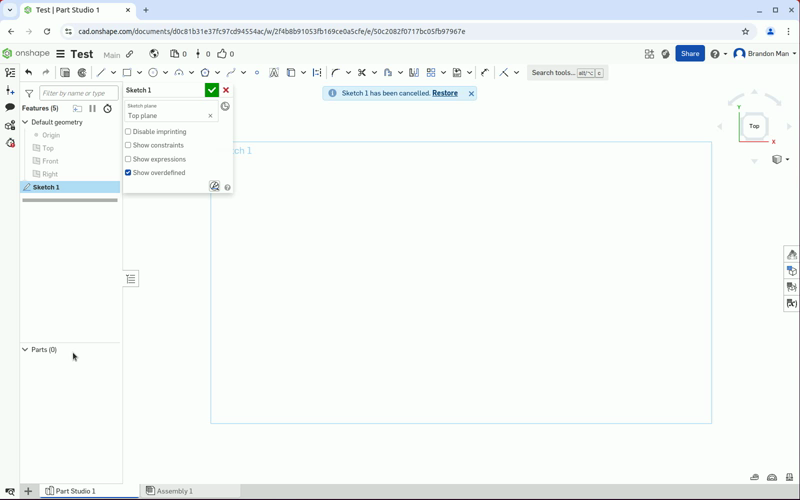
key(y)
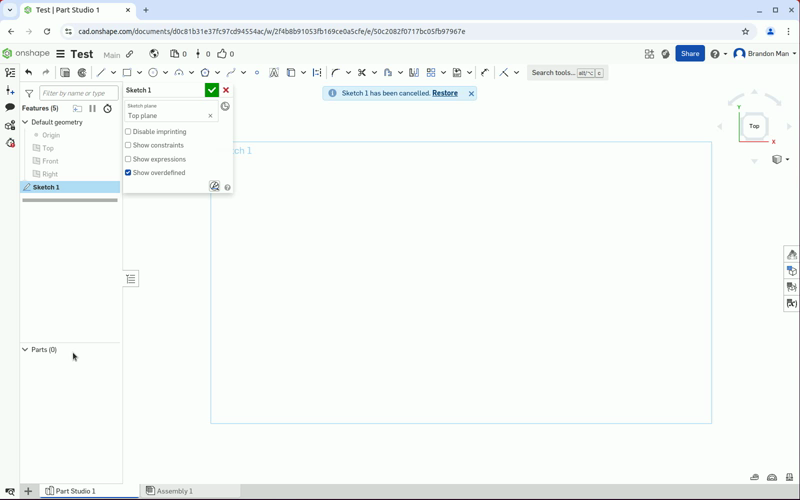
key(l)
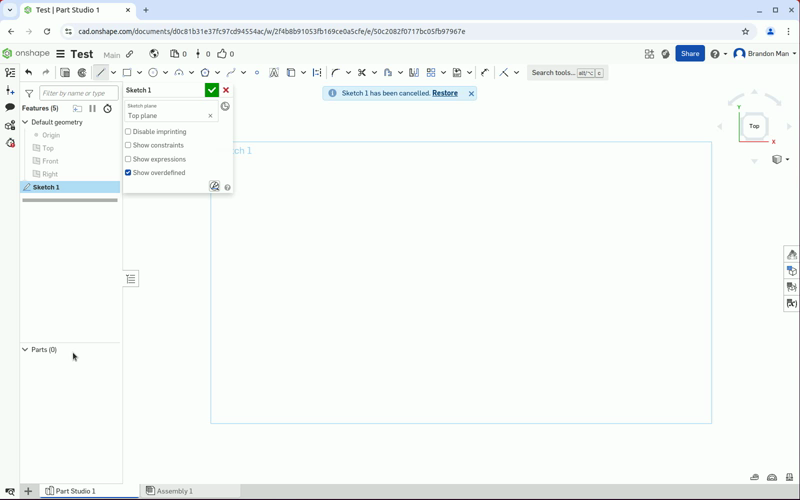
key_down(shift)
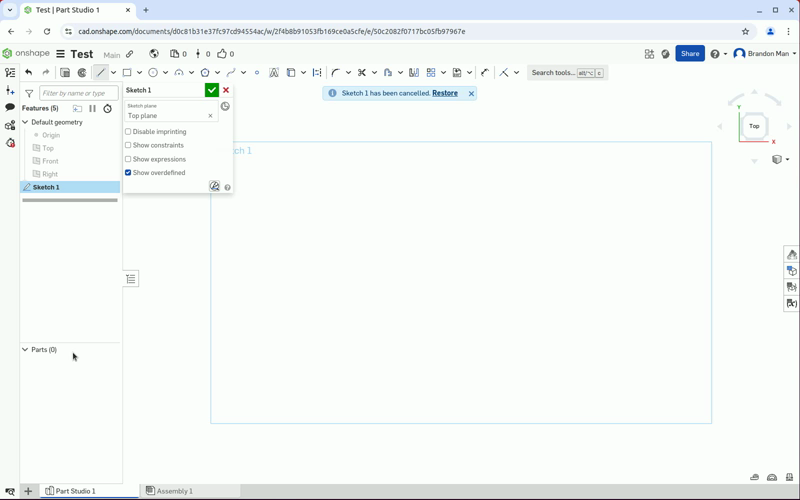
mouse_move(348, 369)
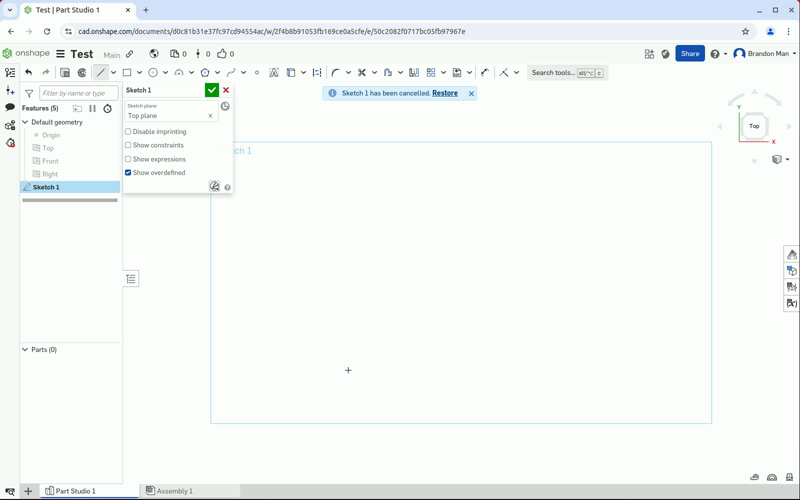
click(348, 369)
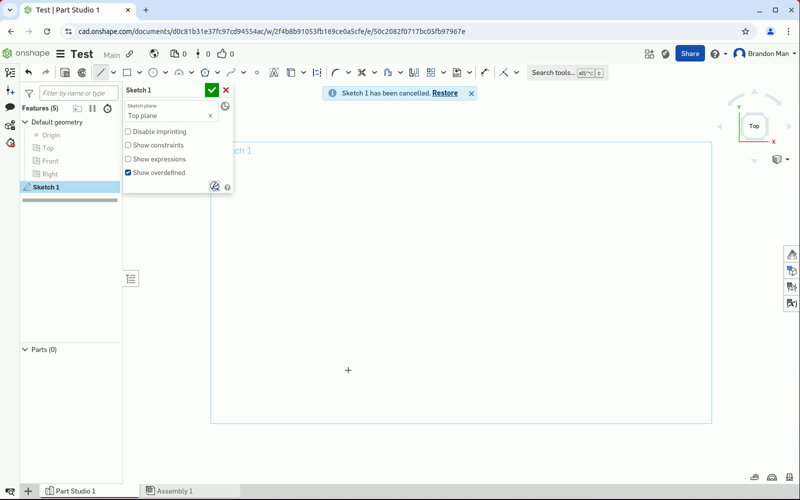
key_up(shift)
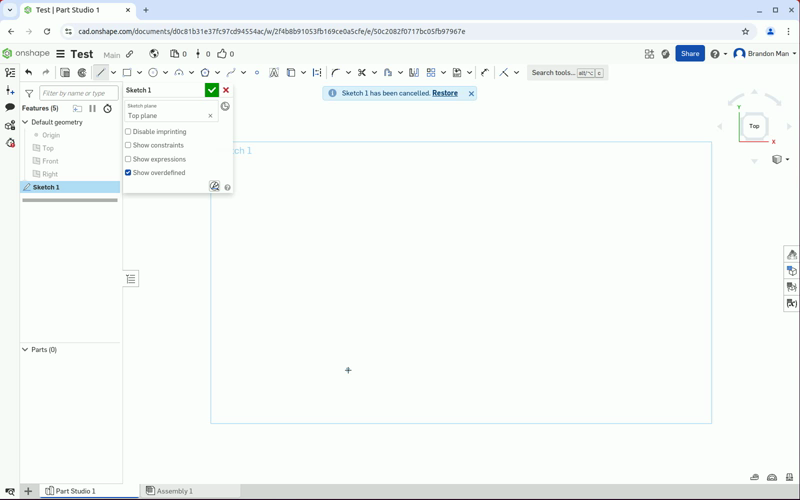
key_down(shift)
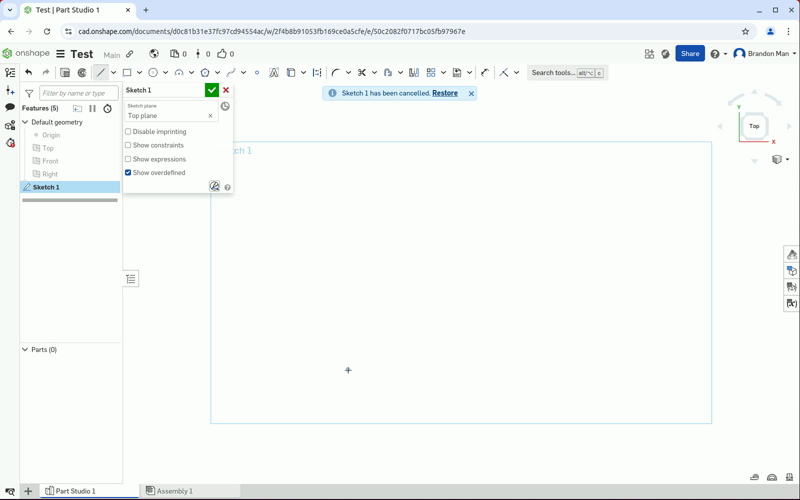
mouse_move(562, 369)
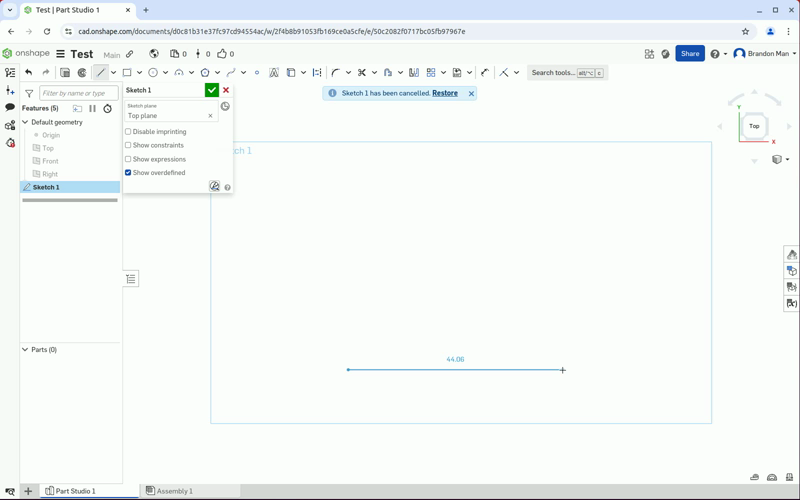
click(562, 369)
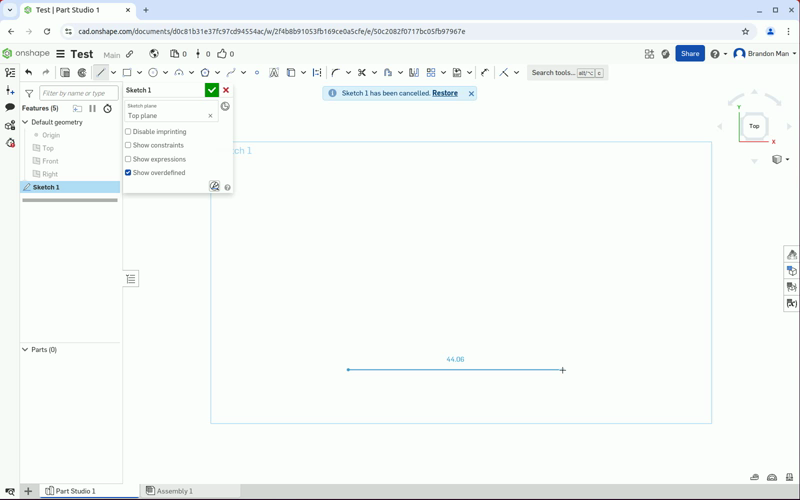
key_up(shift)
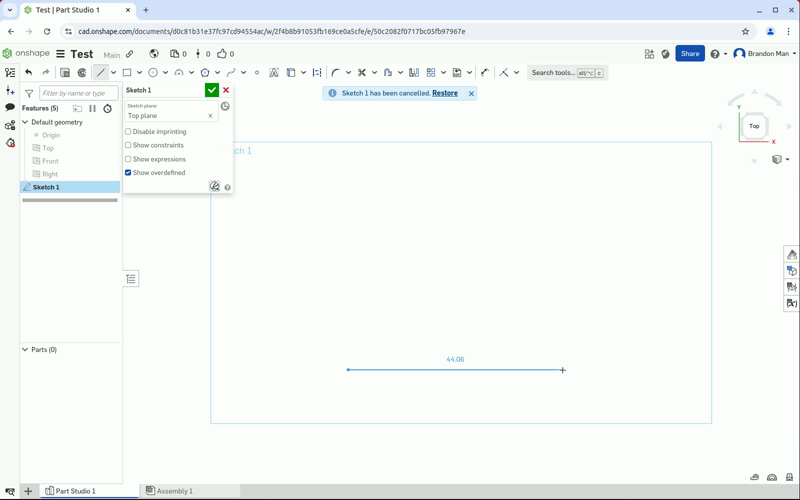
key_down(shift)
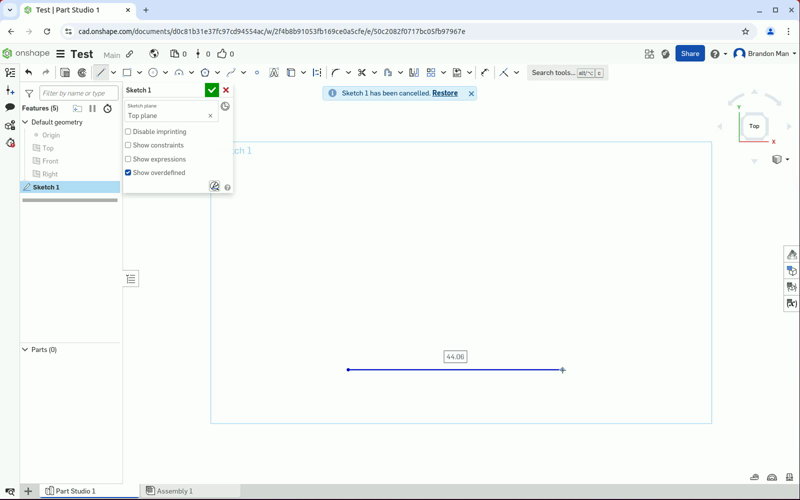
mouse_move(589, 369)
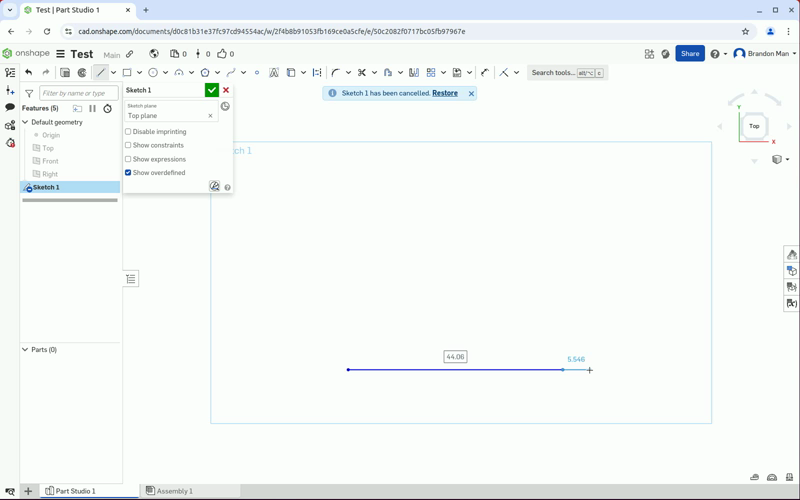
mouse_move(562, 360)
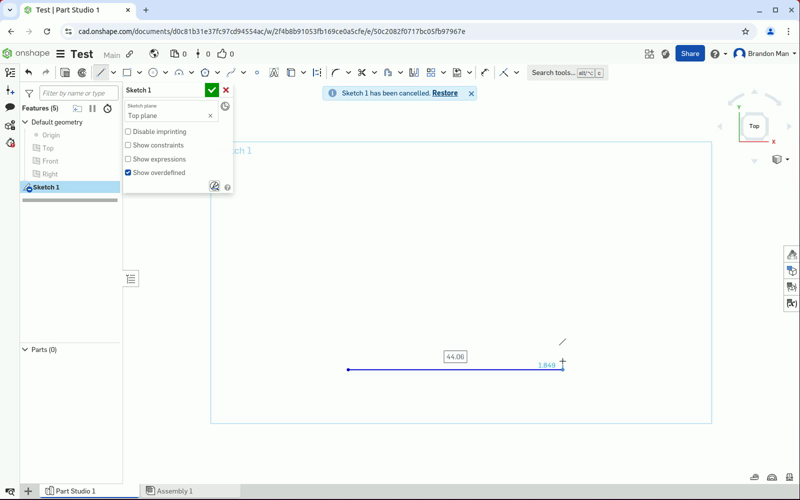
click(562, 360)
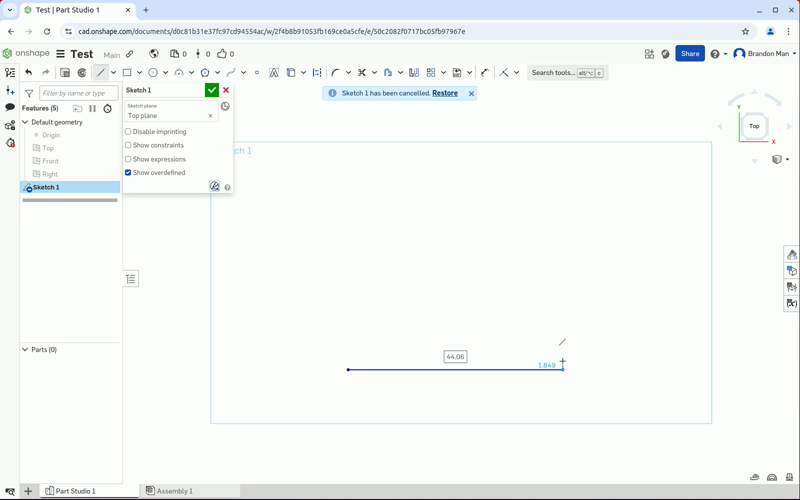
key_up(shift)
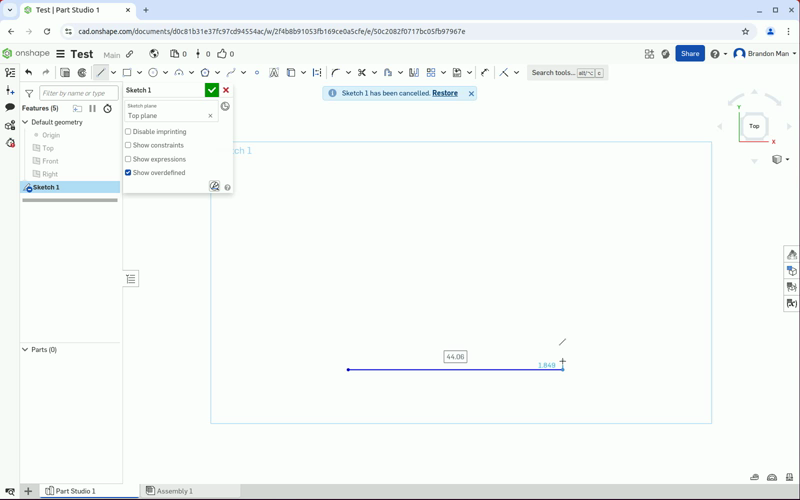
key_down(shift)
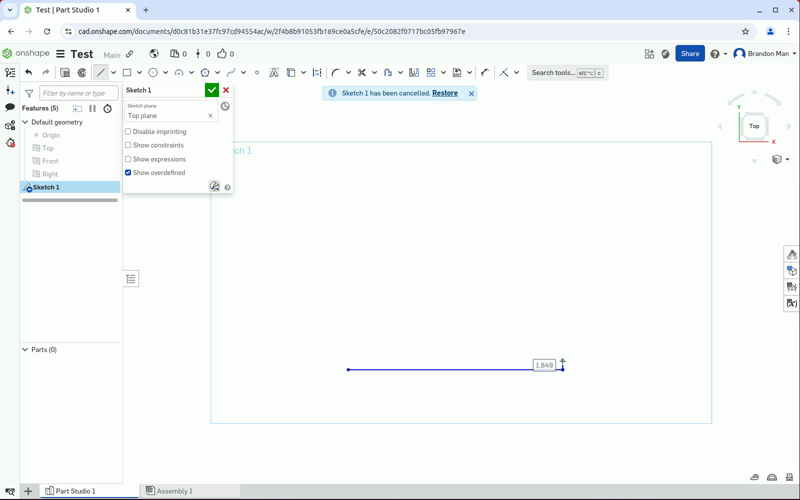
mouse_move(562, 236)
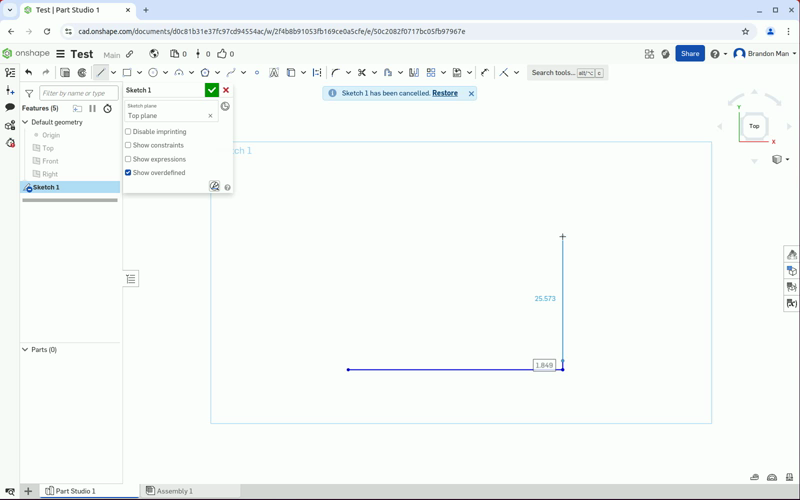
click(562, 236)
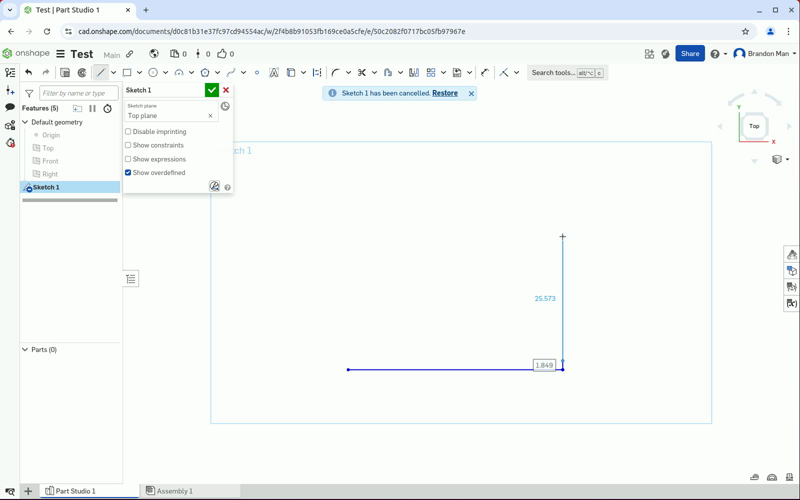
key_up(shift)
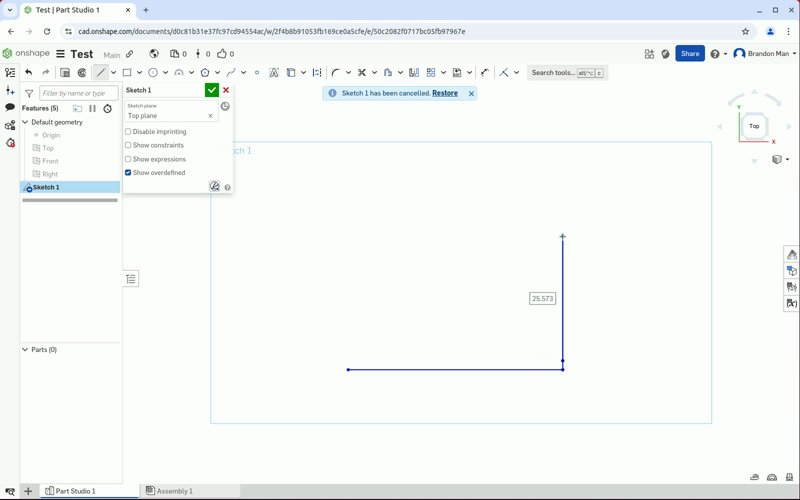
key_down(shift)
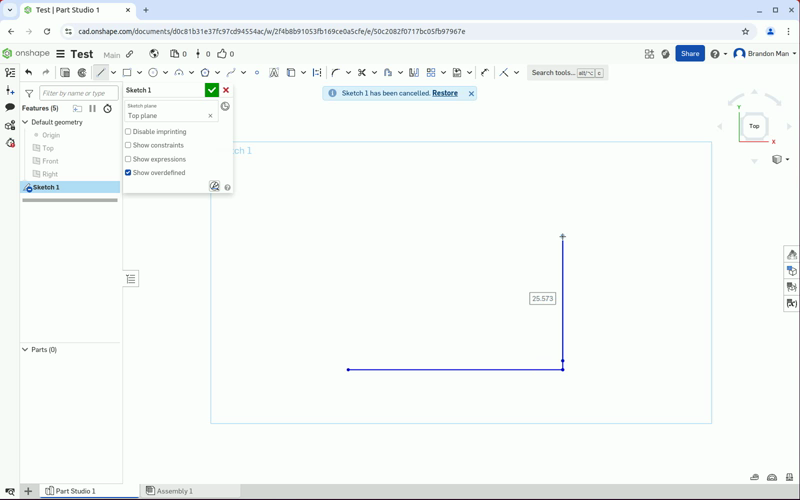
mouse_move(589, 236)
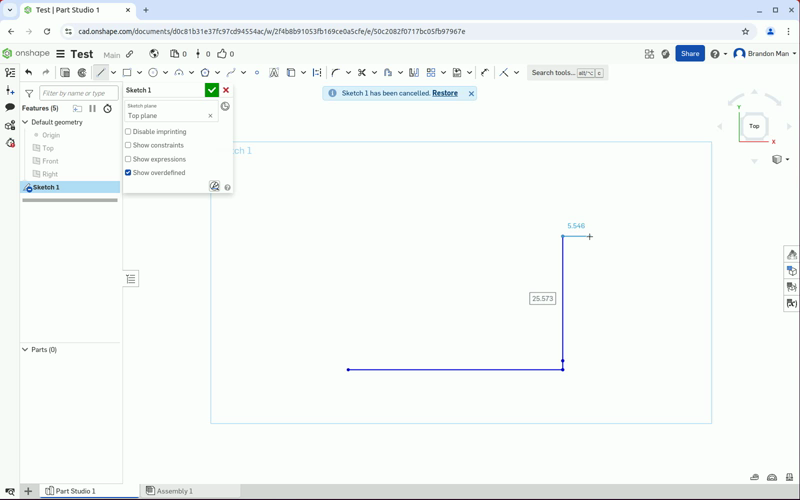
mouse_move(562, 195)
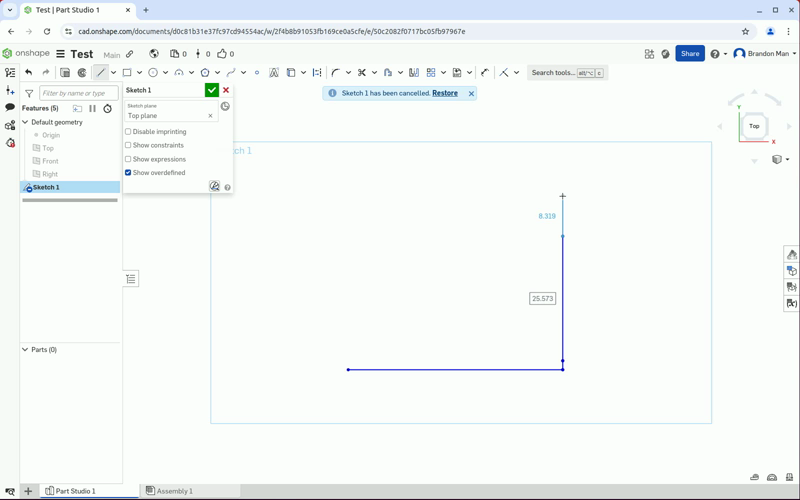
click(562, 195)
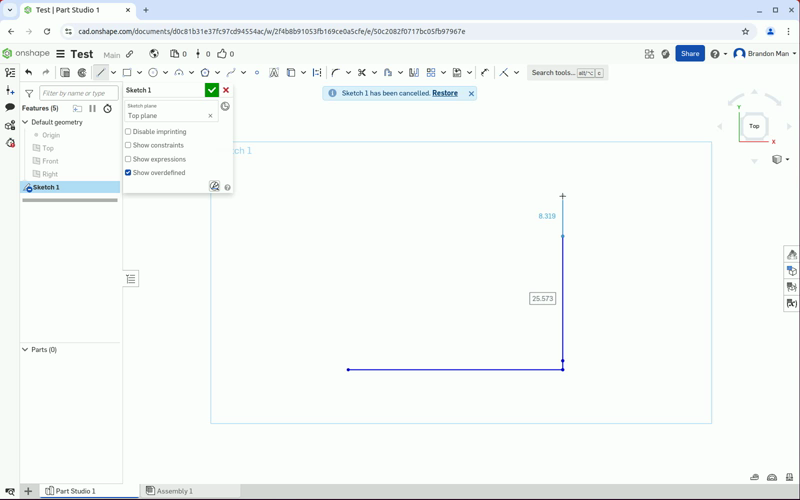
key_up(shift)
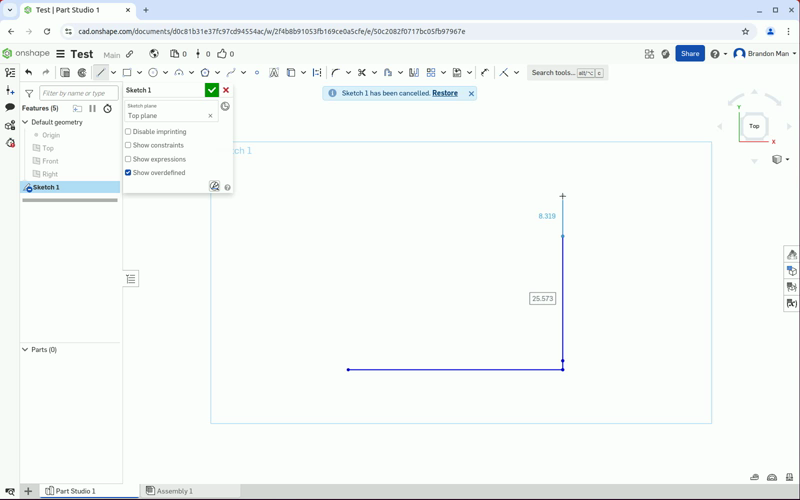
key_down(shift)
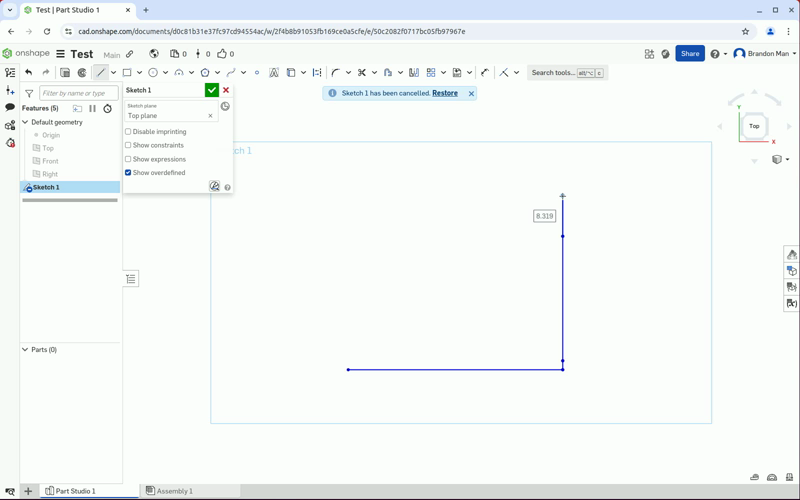
mouse_move(348, 195)
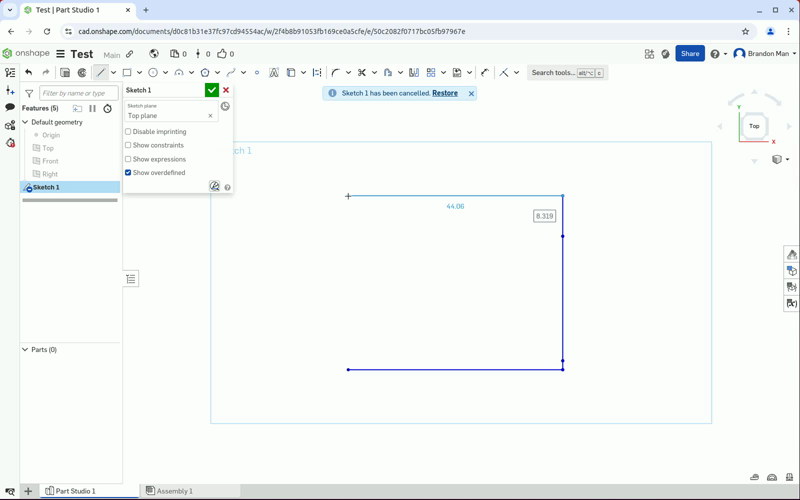
click(348, 195)
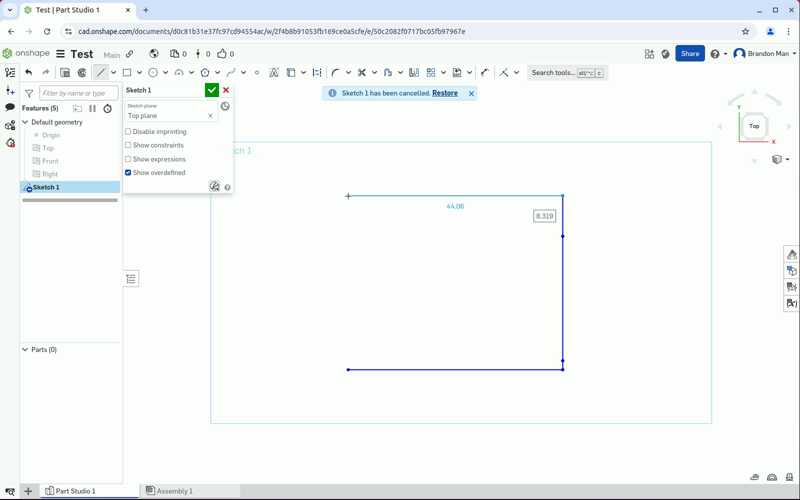
key_up(shift)
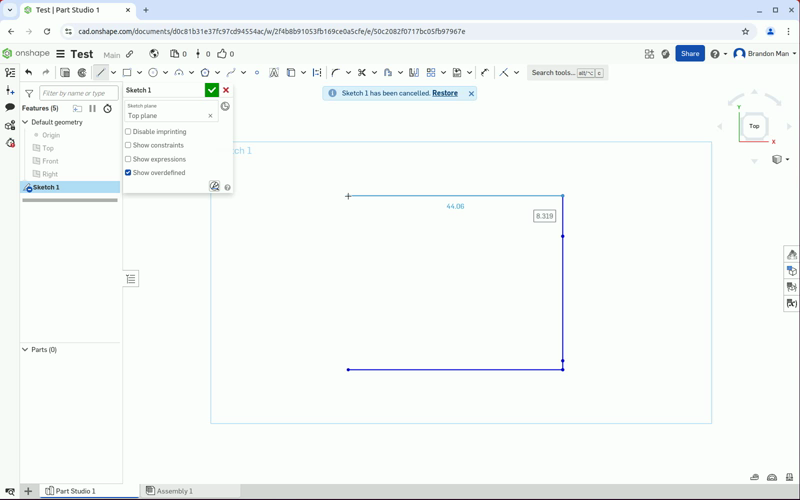
key_down(shift)
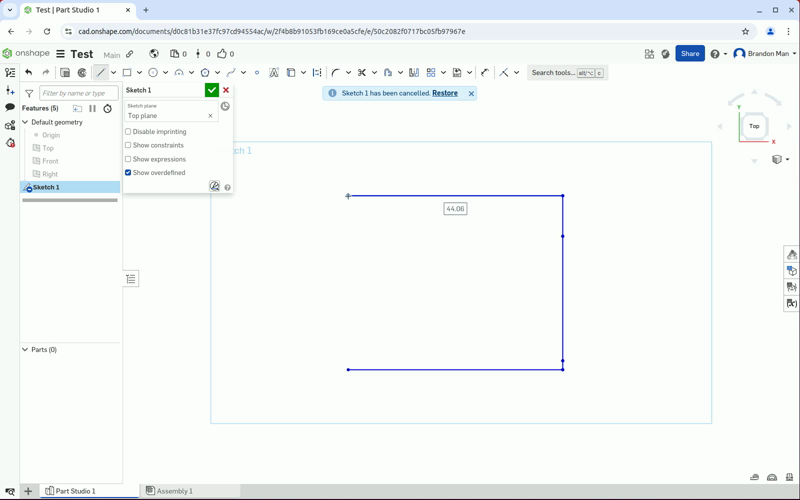
mouse_move(348, 369)
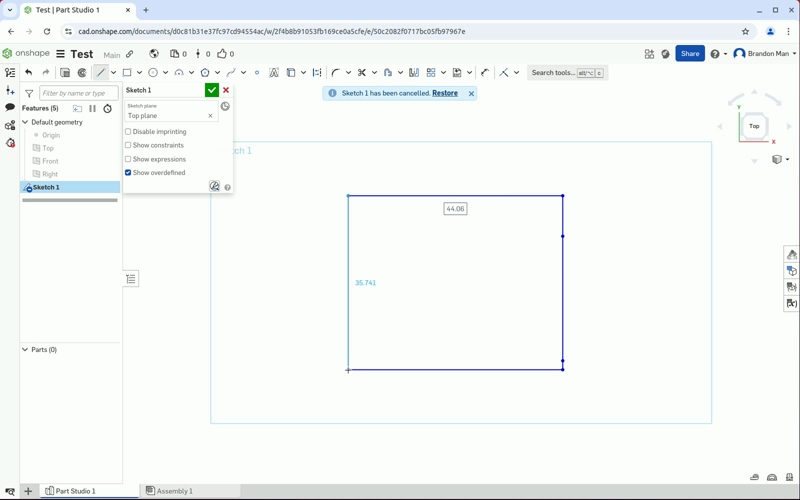
key_up(shift)
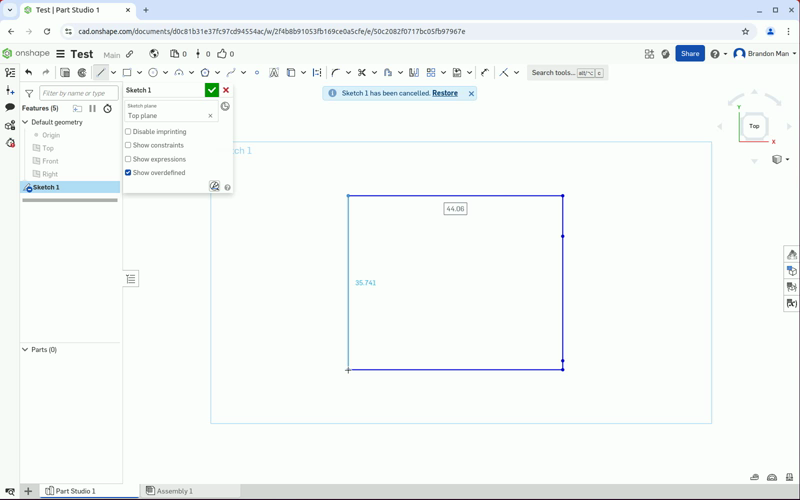
click(348, 369)
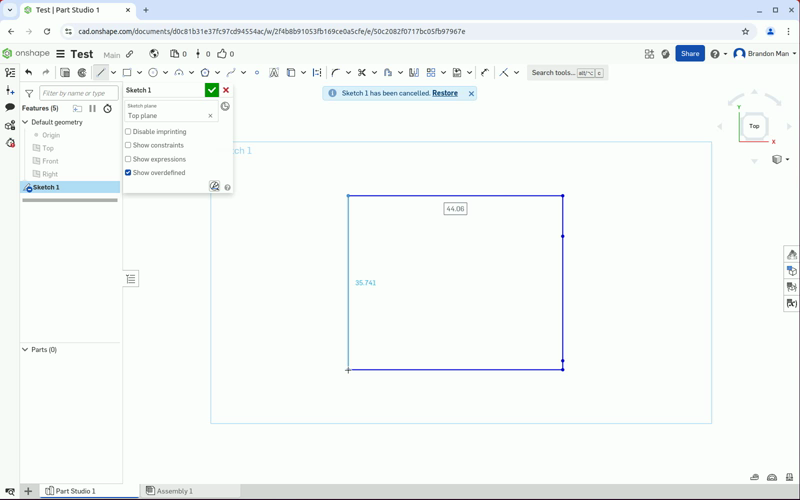
key(esc)
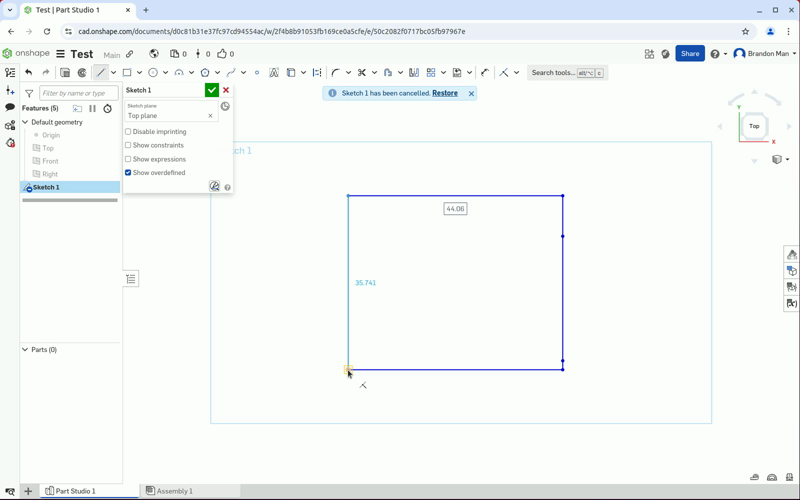
mouse_move(404, 306)
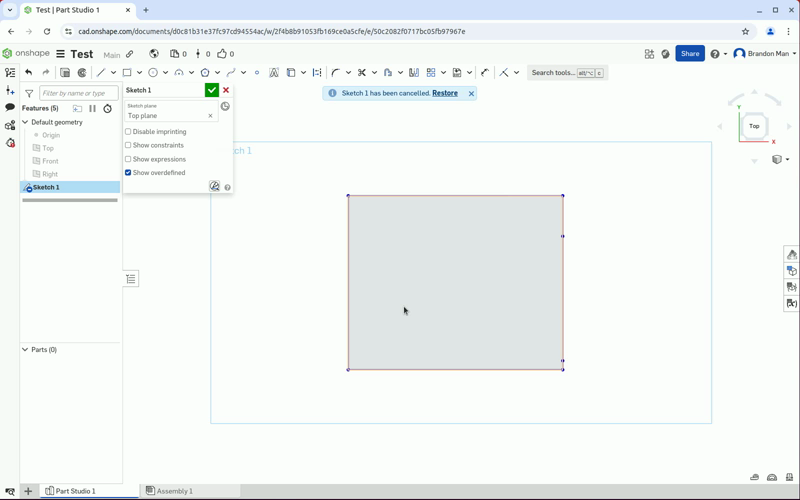
click(404, 306)
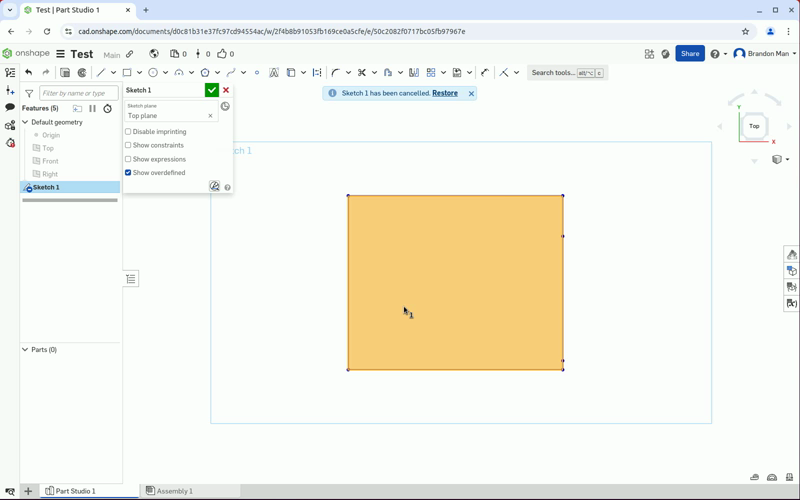
mouse_move(73, 352)
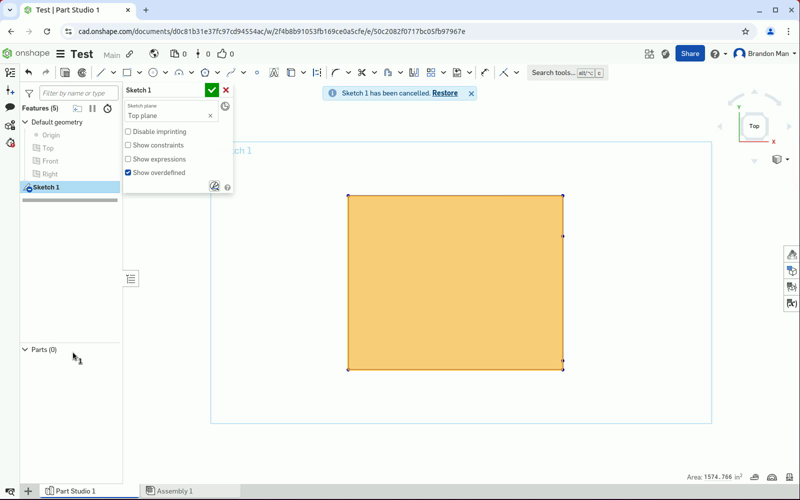
key(shift+y)
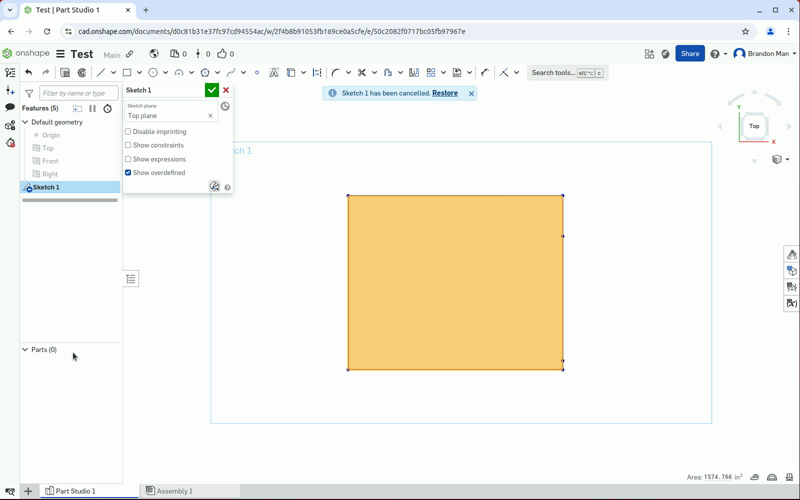
key(shift+e)
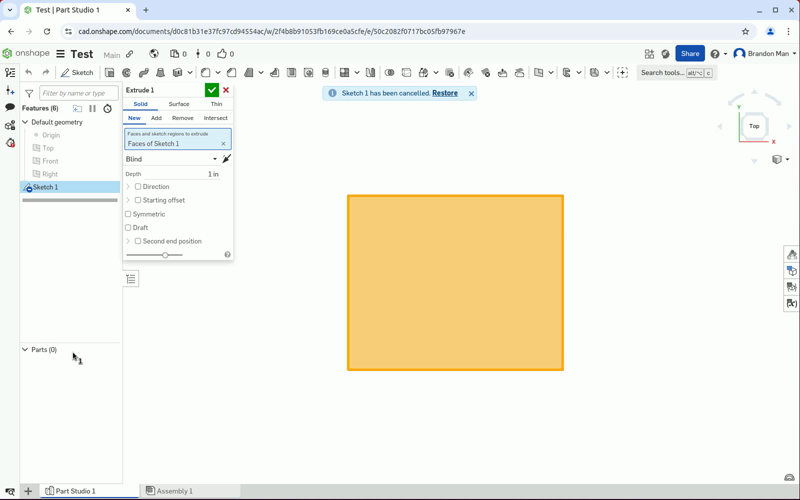
mouse_move(143, 106)
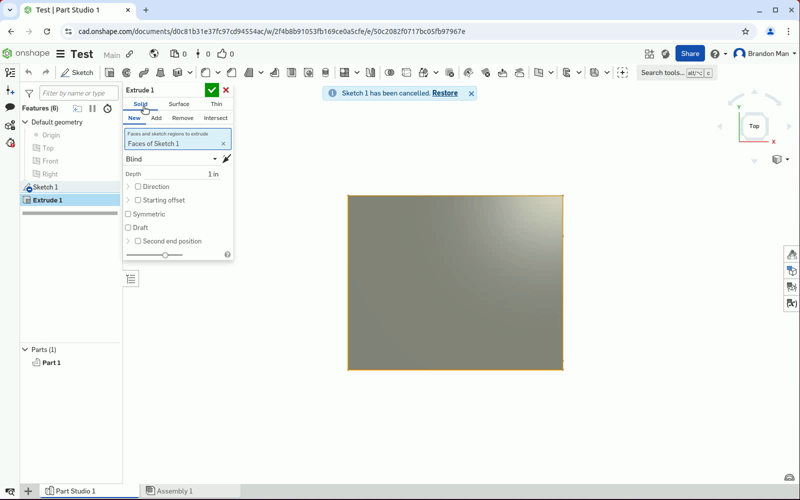
click(143, 106)
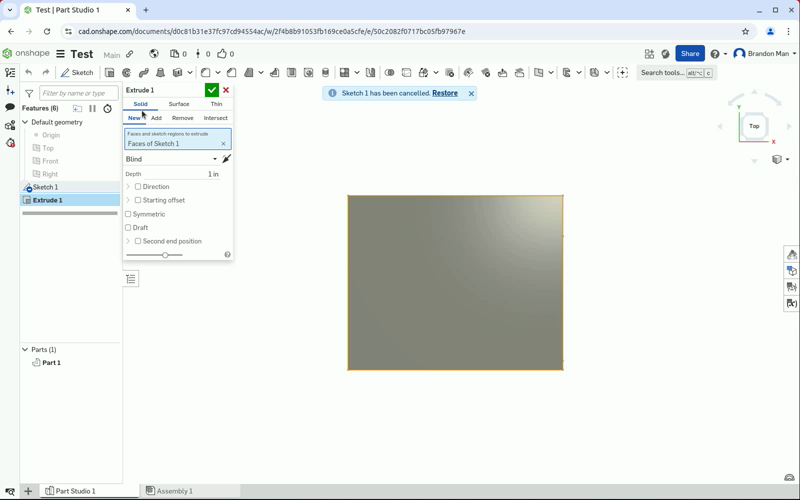
mouse_move(137, 120)
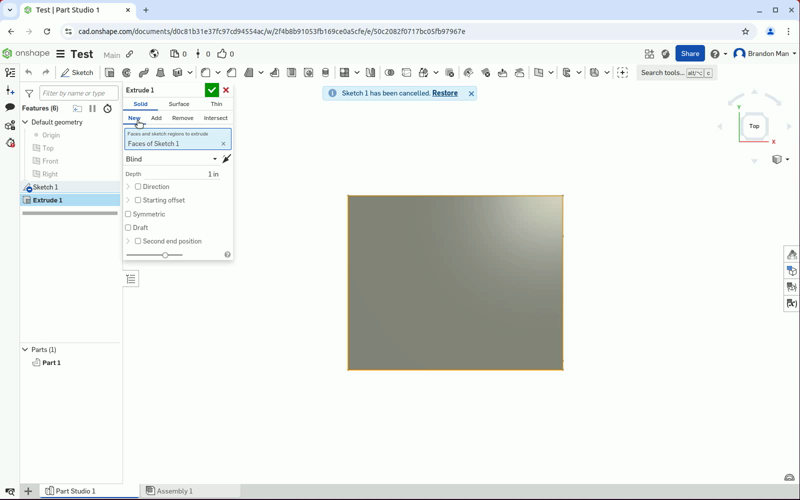
click(137, 120)
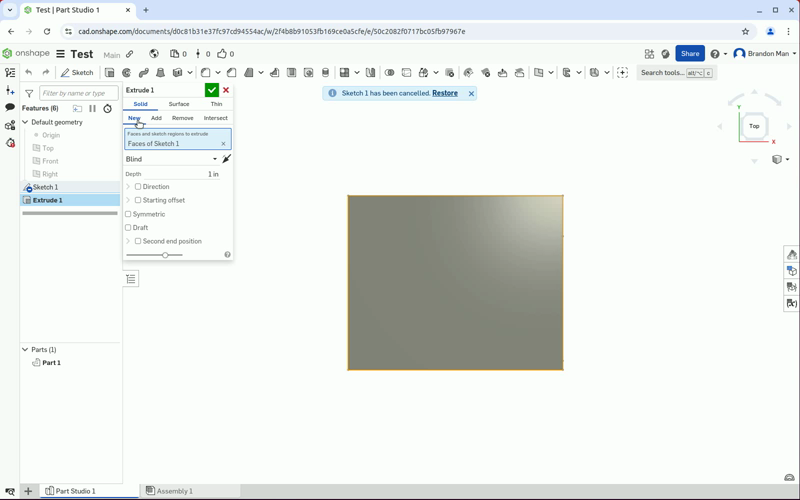
key(tab, 4)
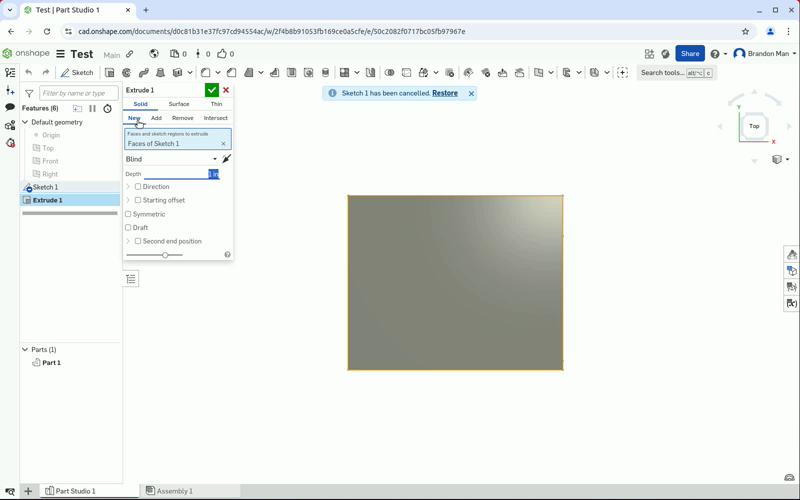
text(0.963)
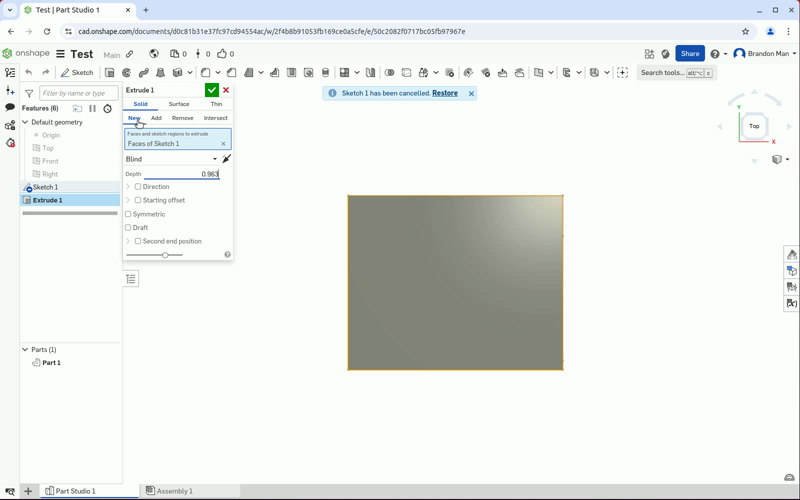
key(enter)
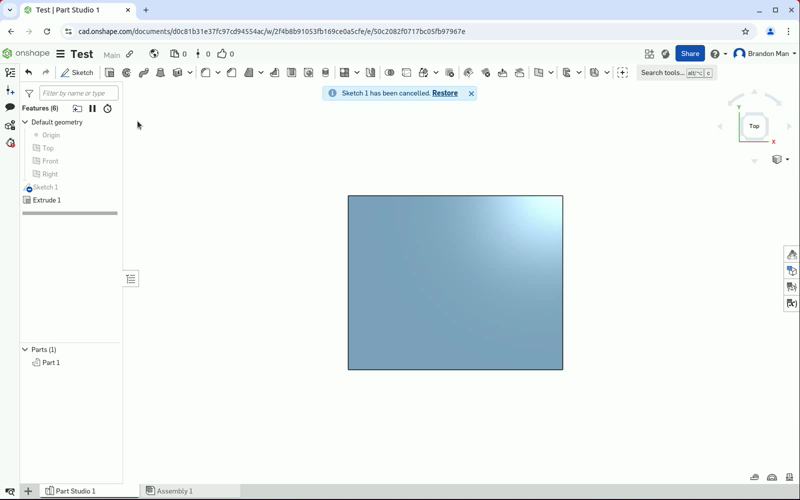
key(shift+h)
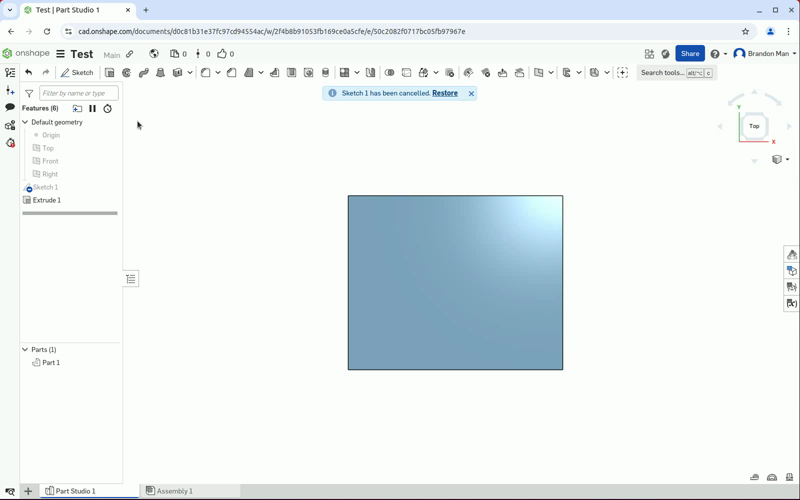
key(shift+h)
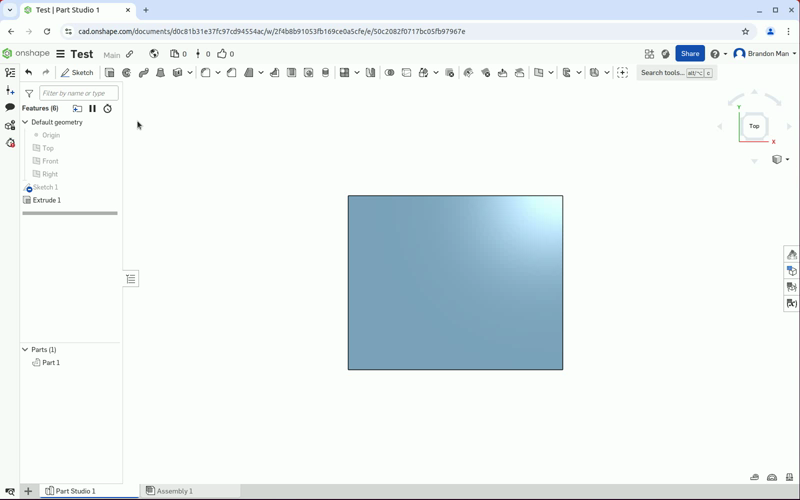
mouse_move(73, 189)
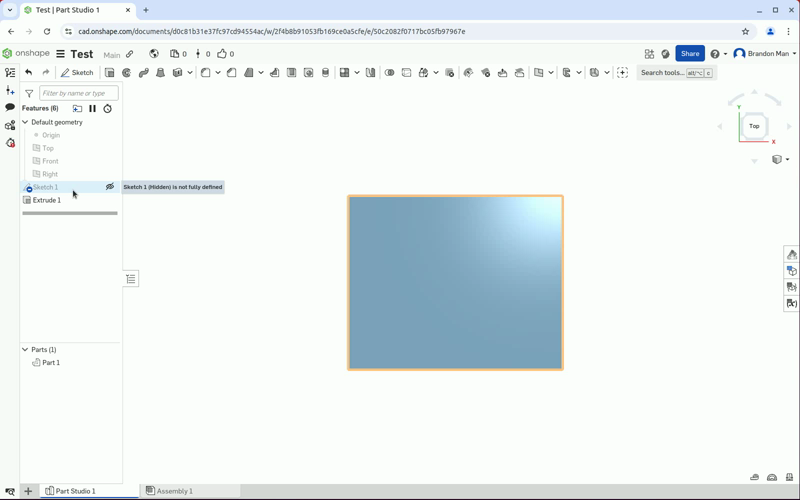
click(73, 189)
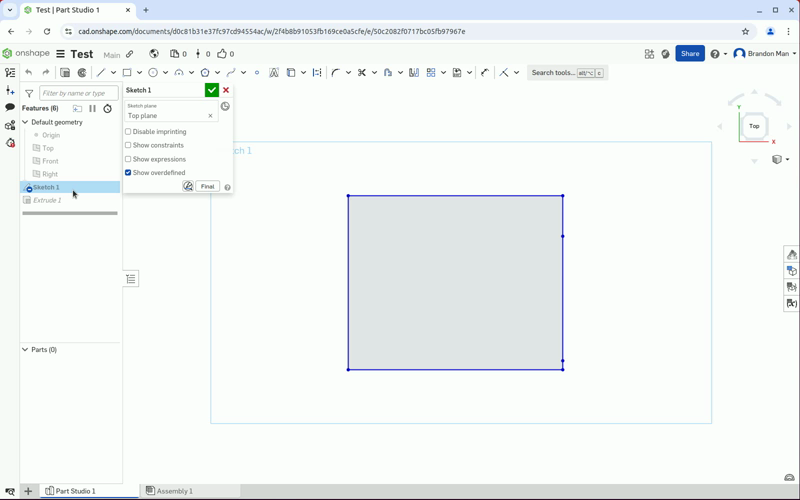
mouse_move(229, 92)
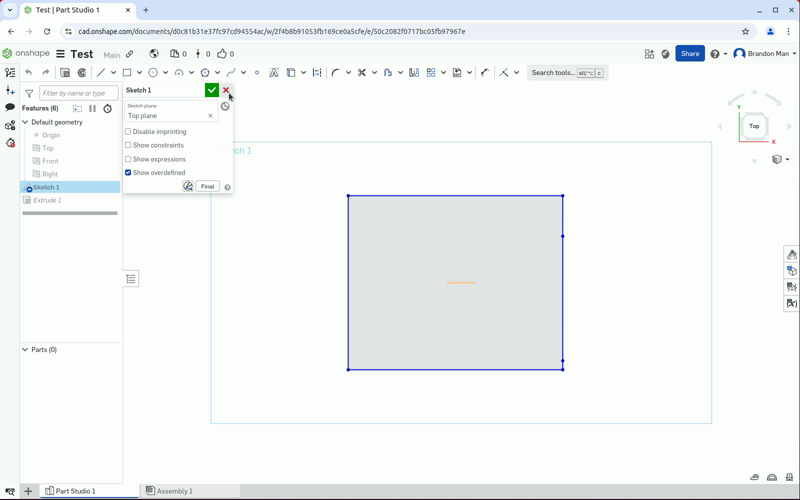
click(229, 92)
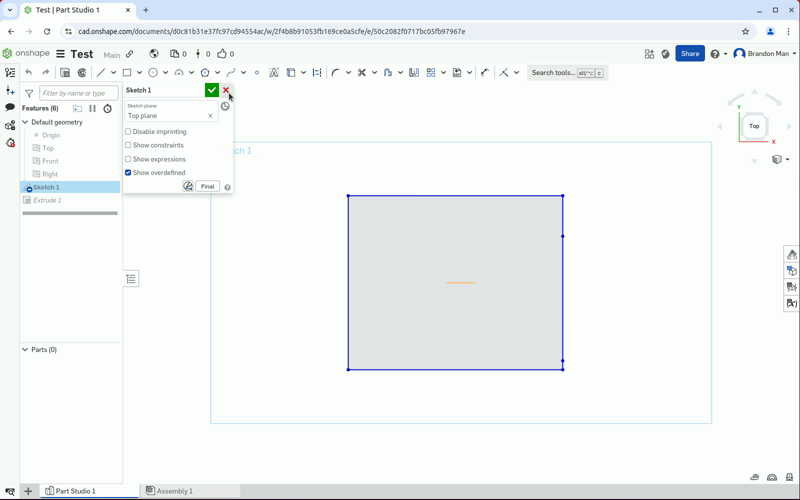
key(shift+s)
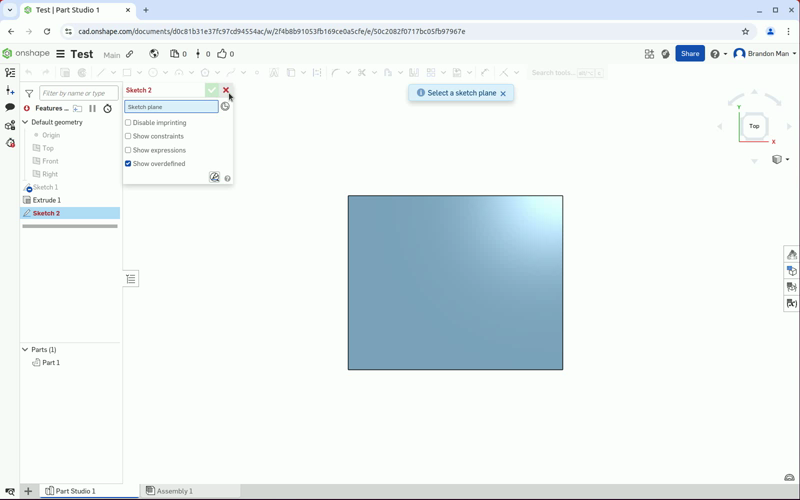
mouse_move(73, 150)
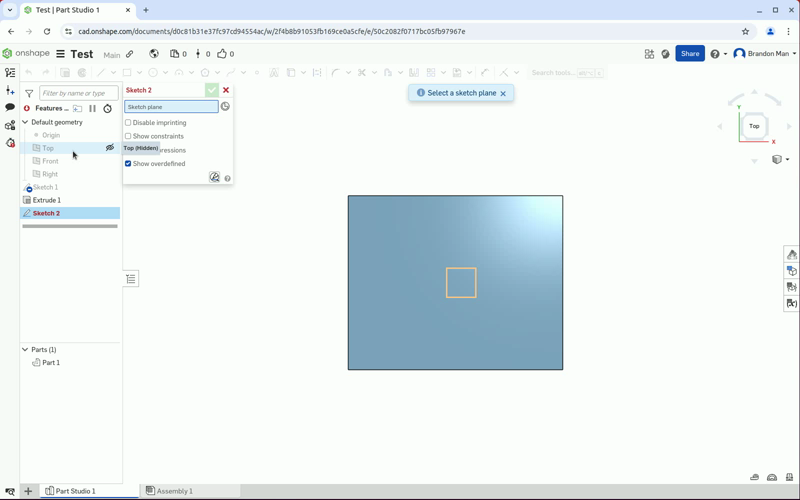
click(73, 150)
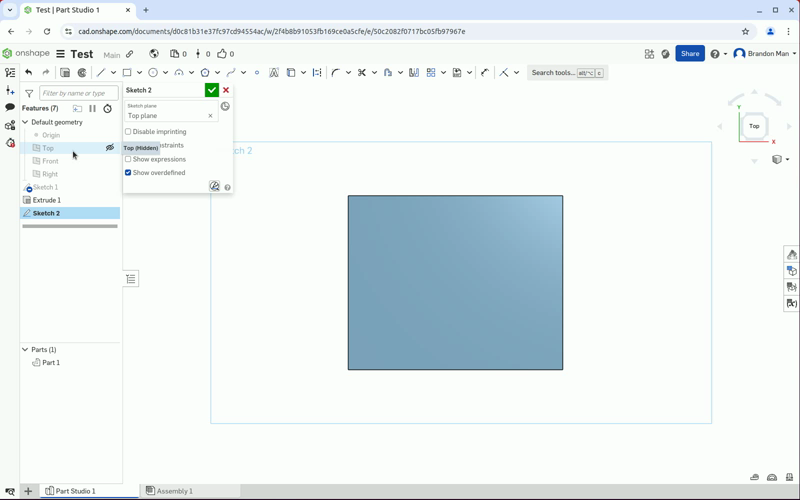
mouse_move(73, 352)
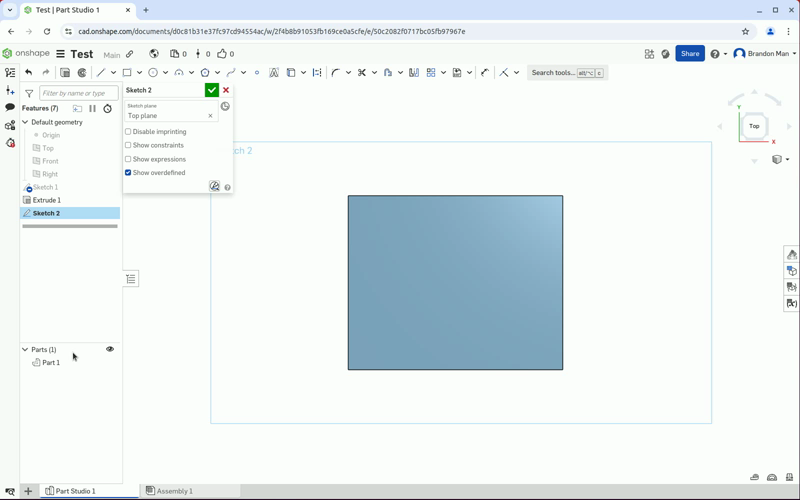
key(y)
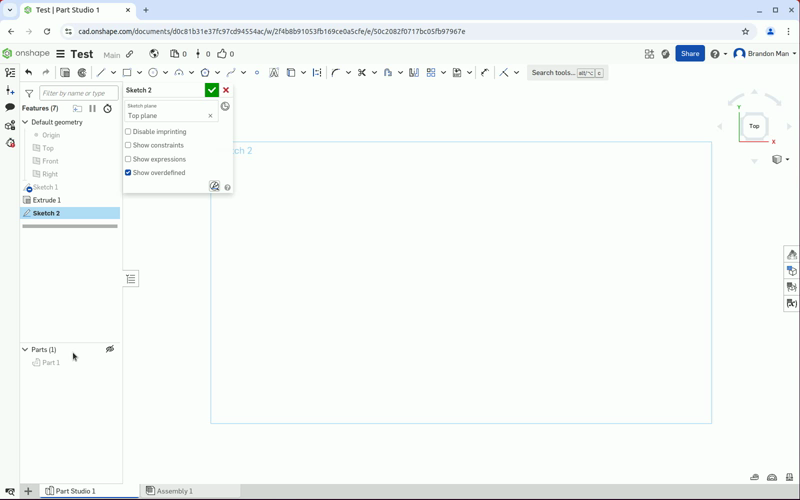
key(l)
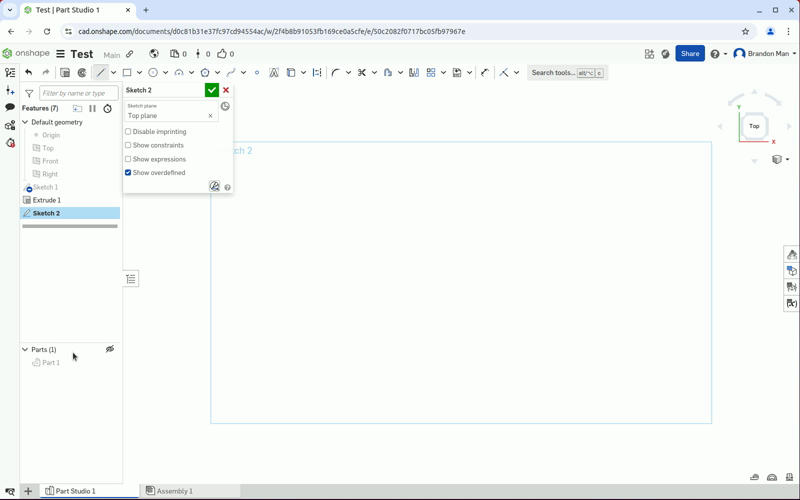
key_down(shift)
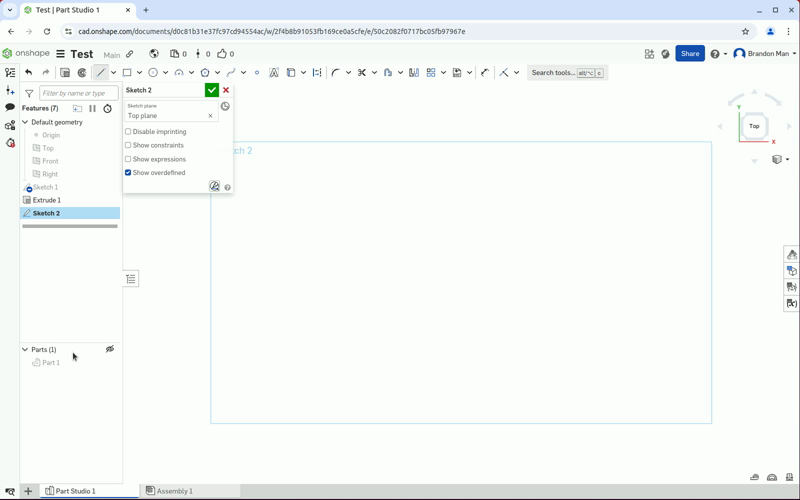
mouse_move(564, 361)
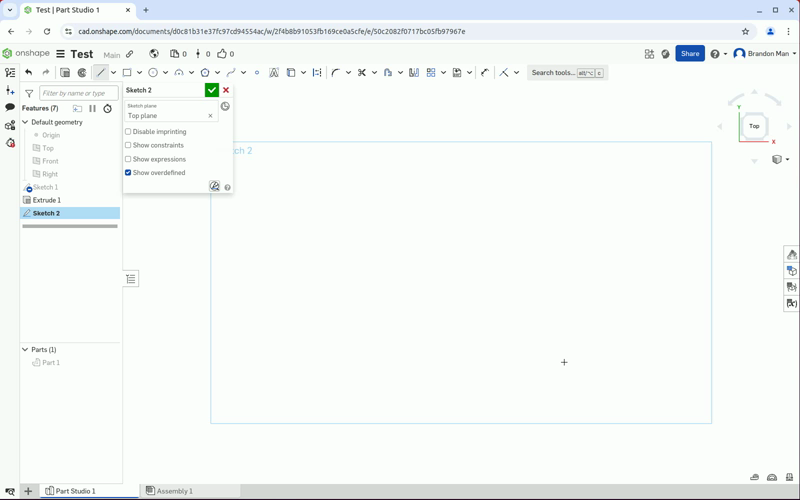
click(564, 361)
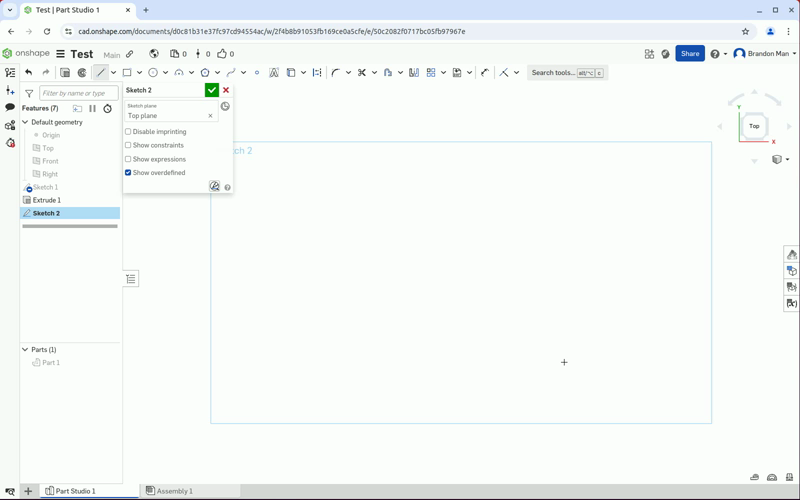
key_up(shift)
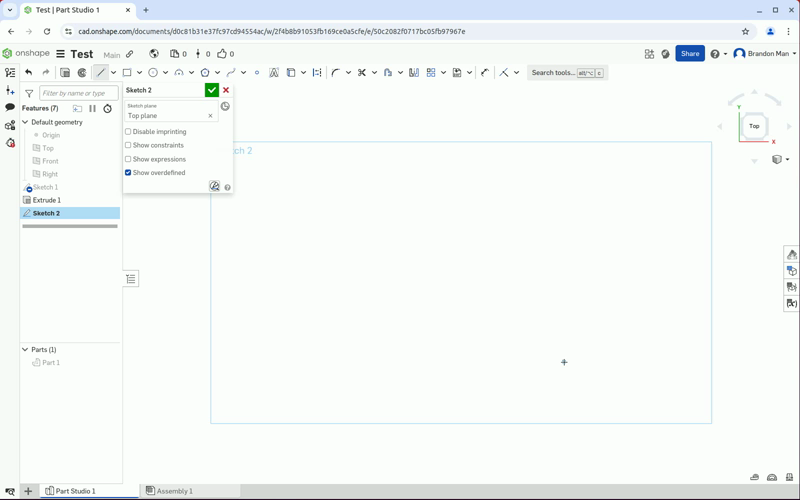
key_down(shift)
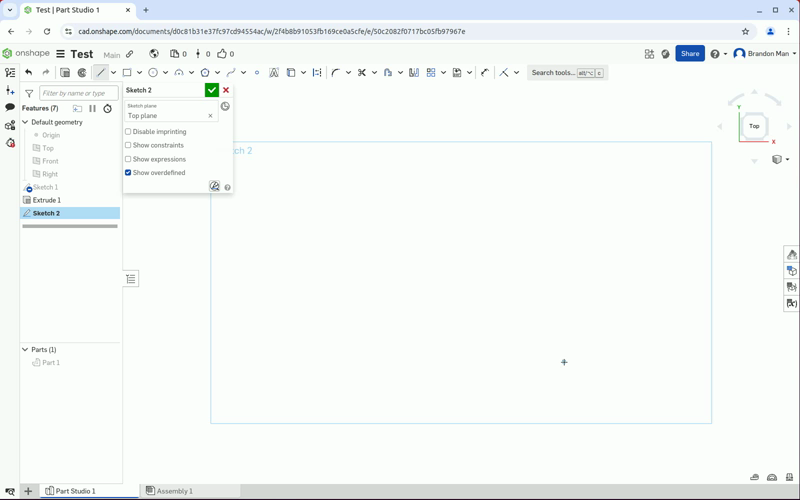
mouse_move(589, 361)
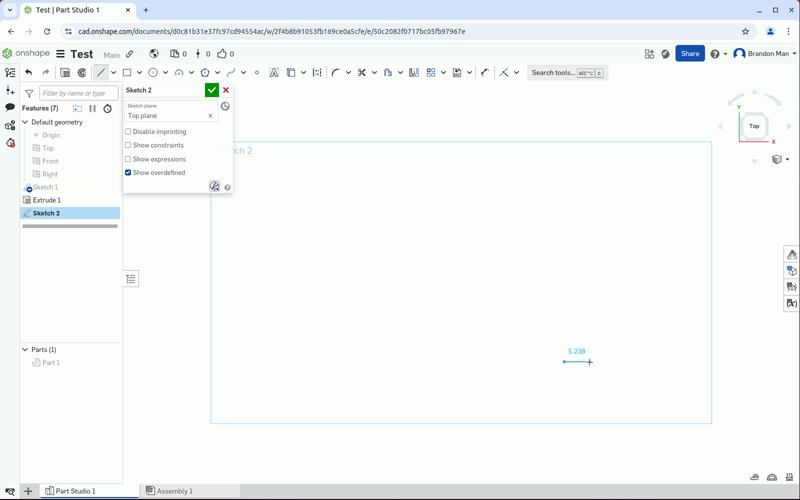
mouse_move(571, 353)
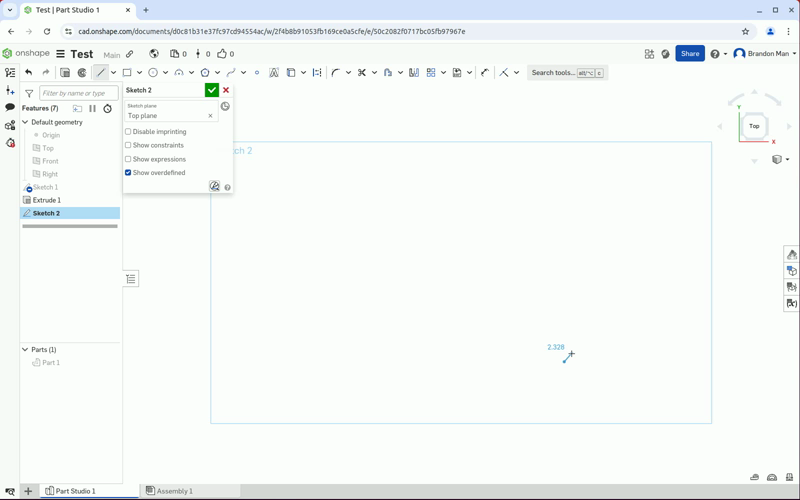
click(571, 353)
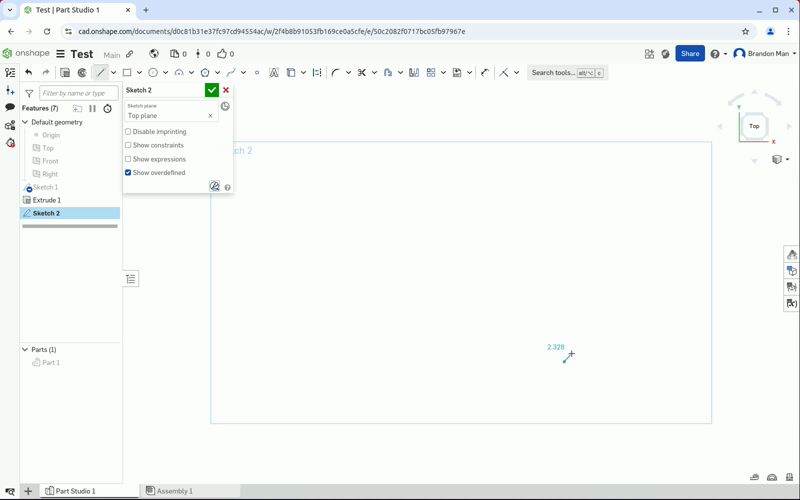
key_up(shift)
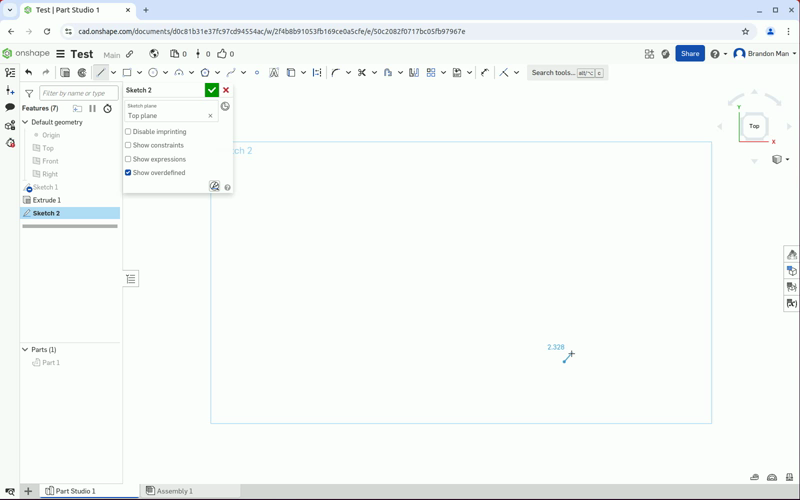
key_down(shift)
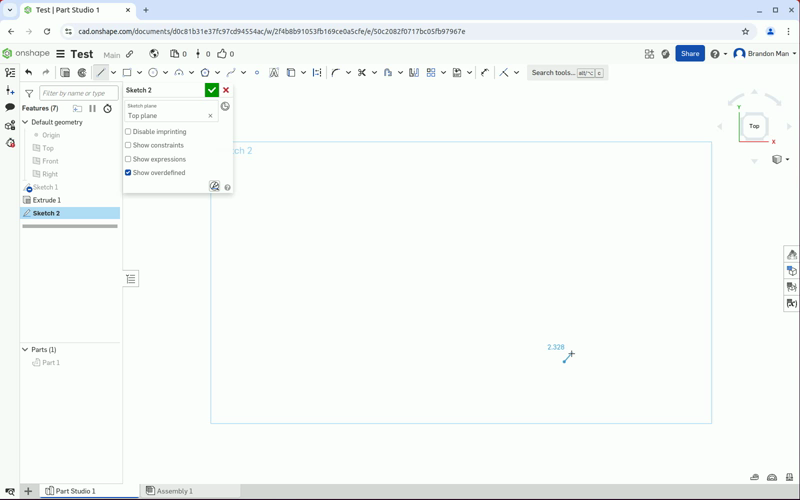
mouse_move(571, 245)
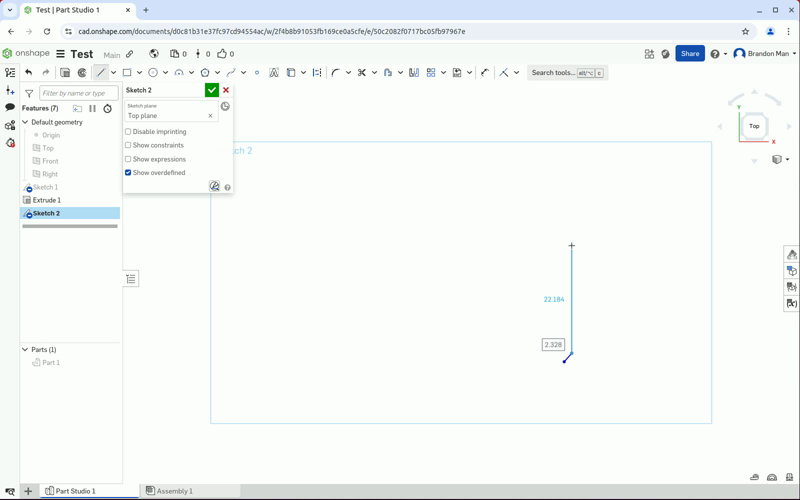
click(571, 245)
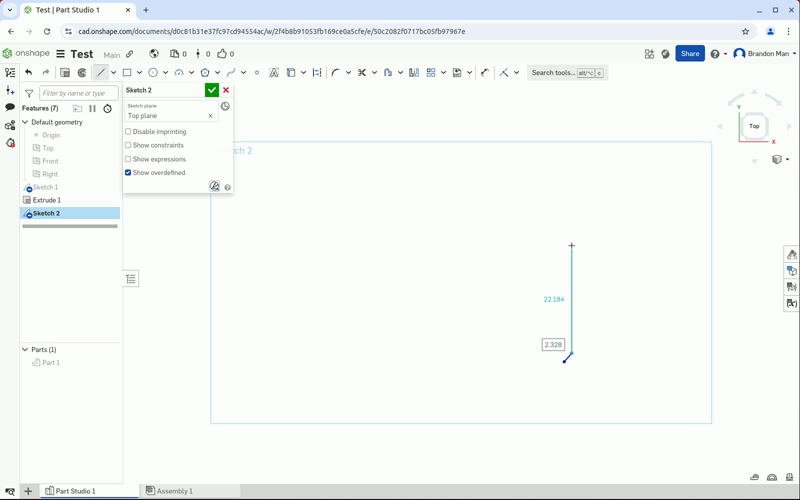
key_up(shift)
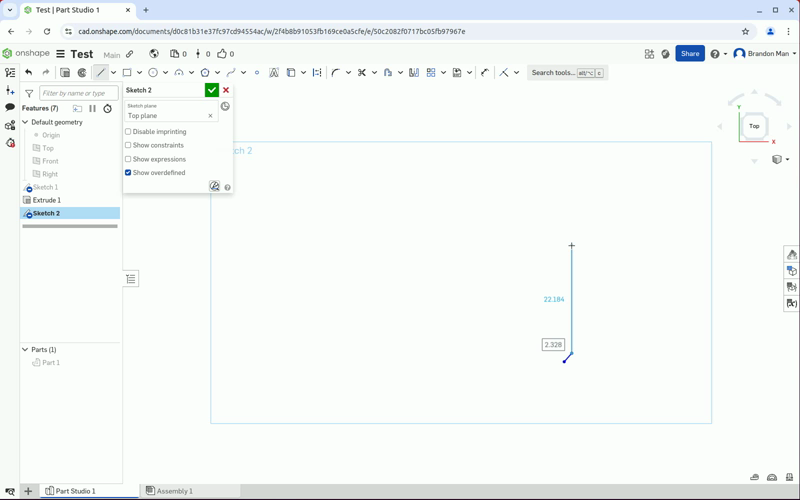
key_down(shift)
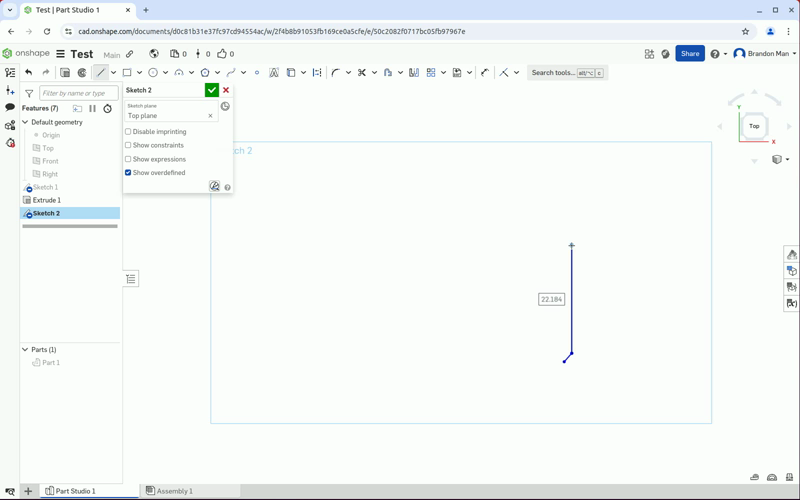
mouse_move(589, 245)
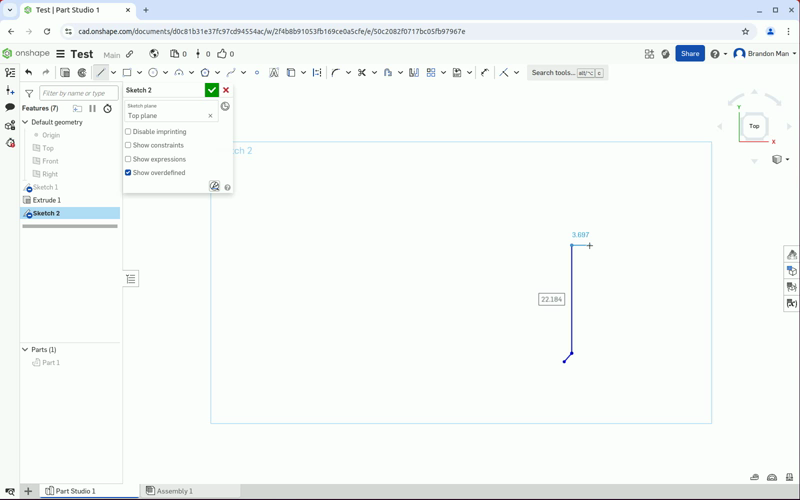
mouse_move(564, 237)
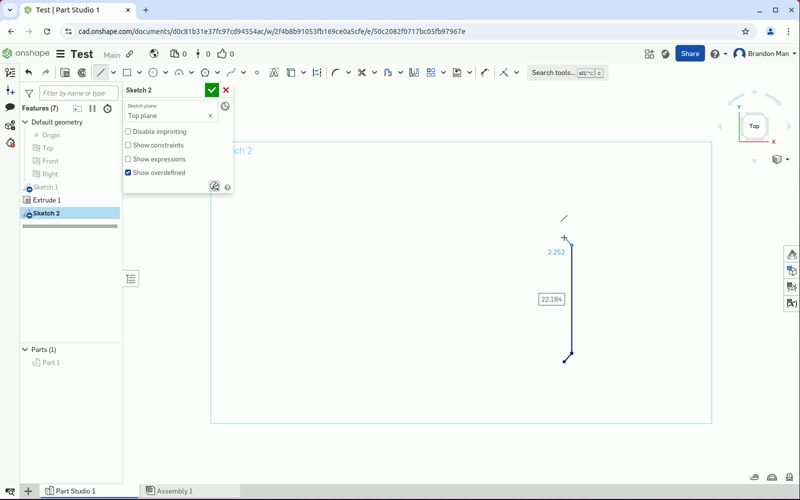
click(564, 237)
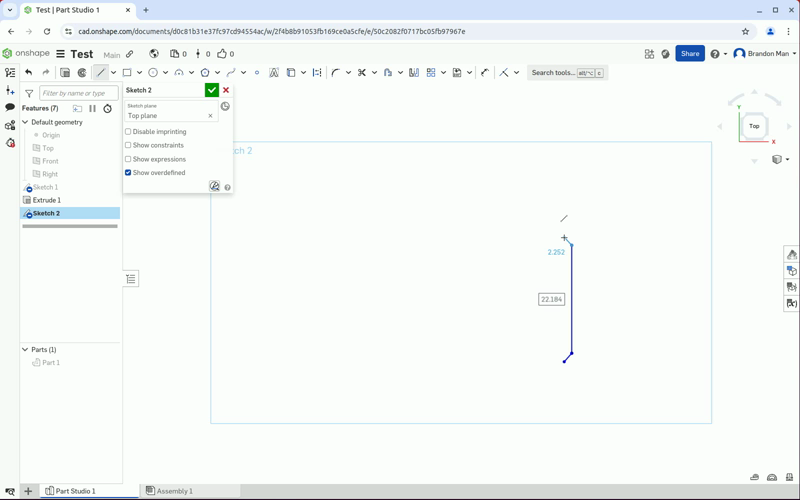
key_up(shift)
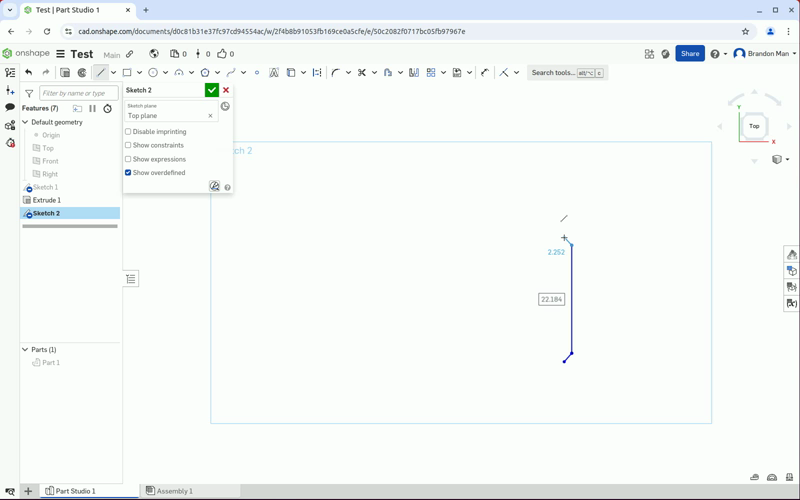
key_down(shift)
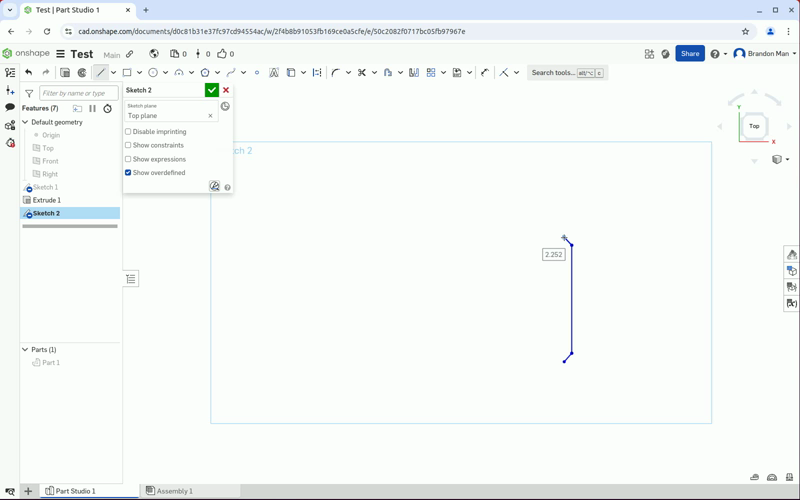
mouse_move(564, 361)
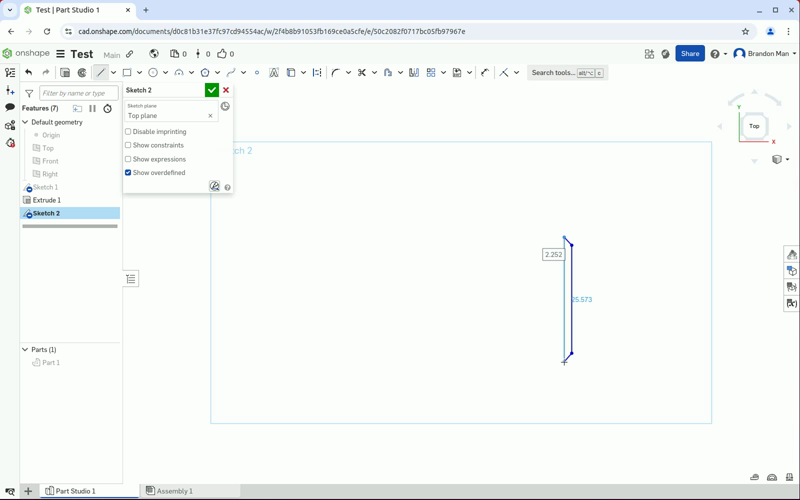
key_up(shift)
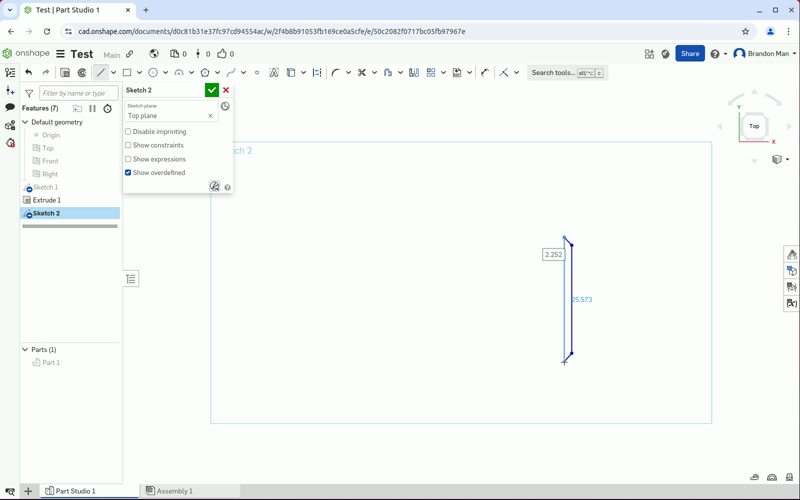
click(564, 361)
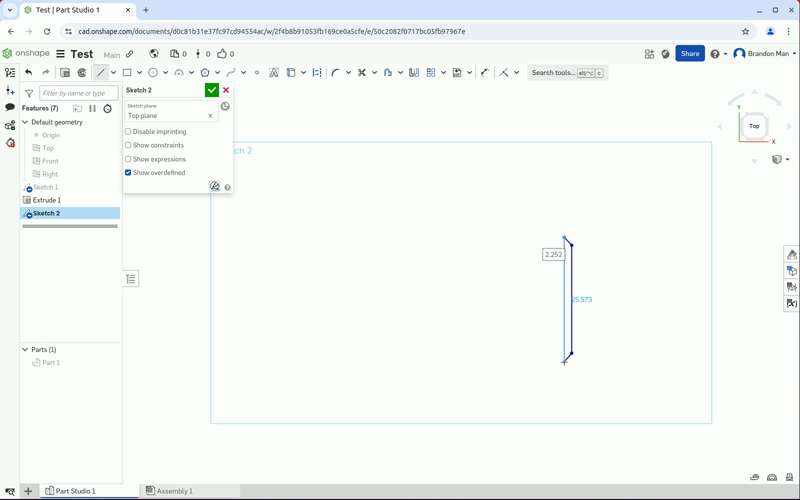
key(esc)
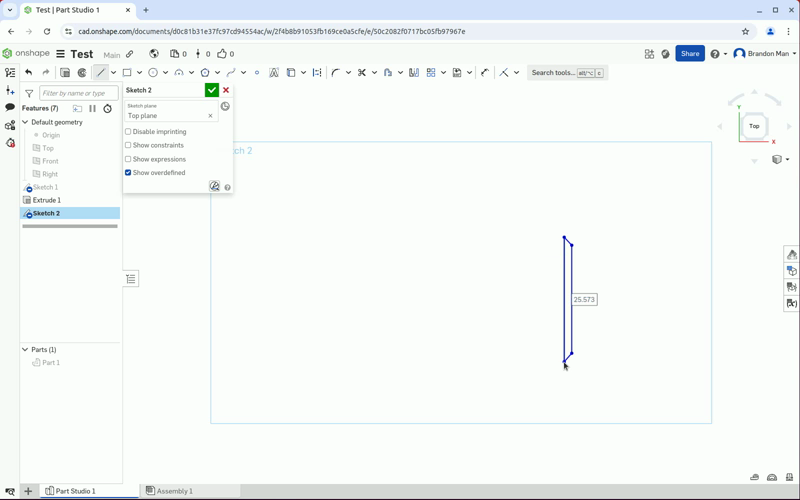
mouse_move(565, 275)
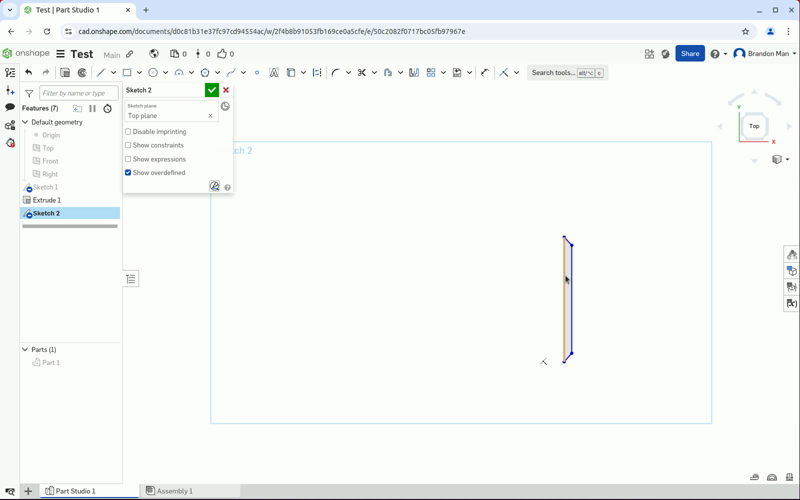
scroll(6)
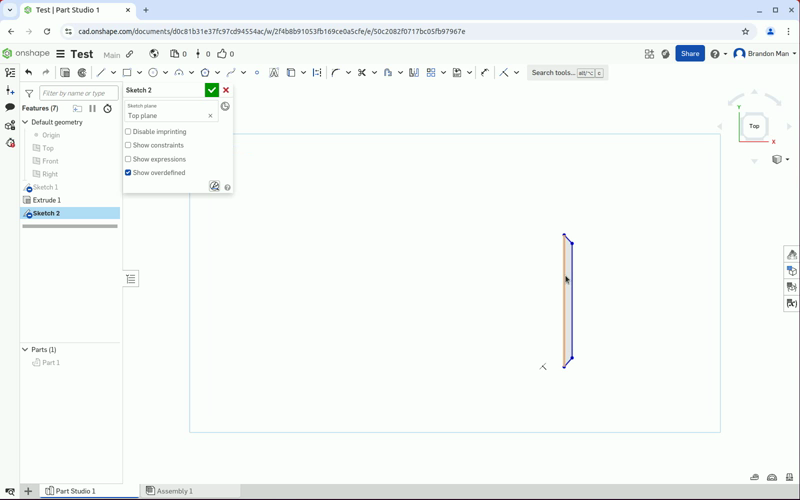
scroll(6)
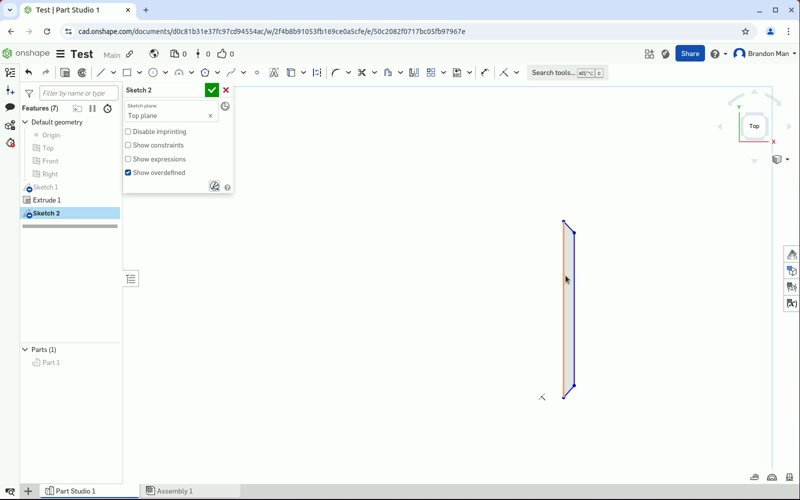
scroll(6)
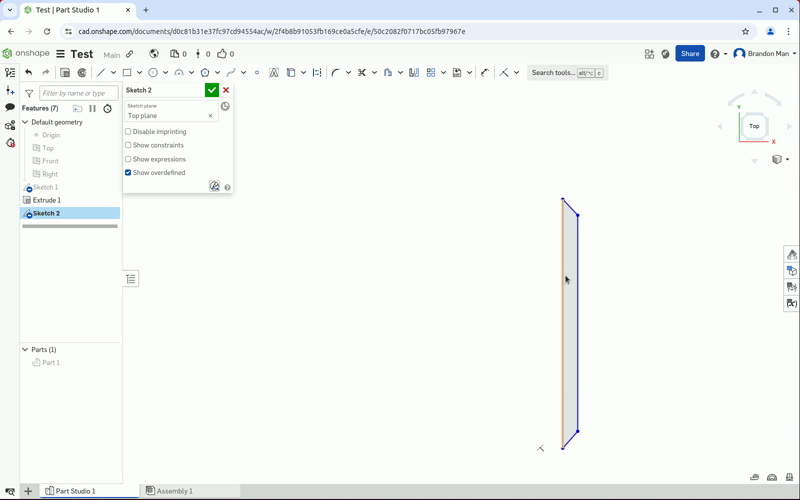
scroll(6)
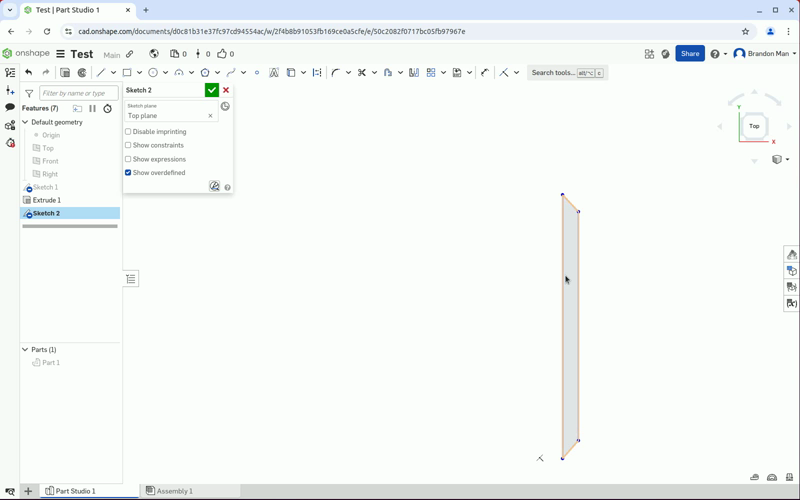
scroll(6)
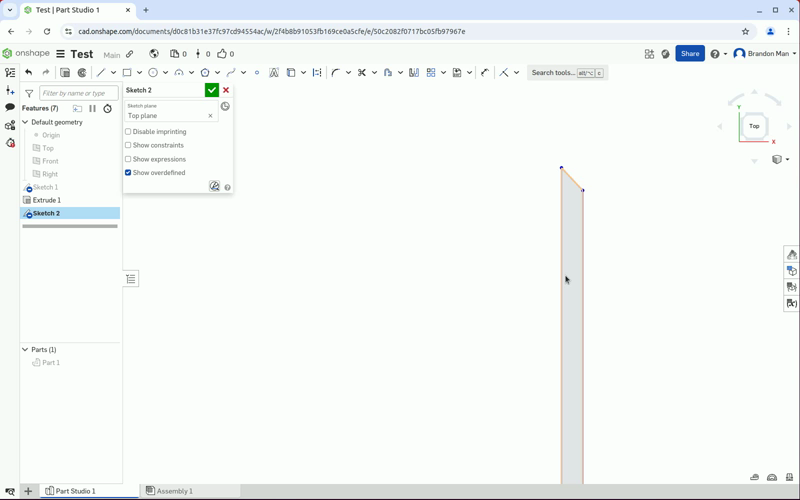
scroll(6)
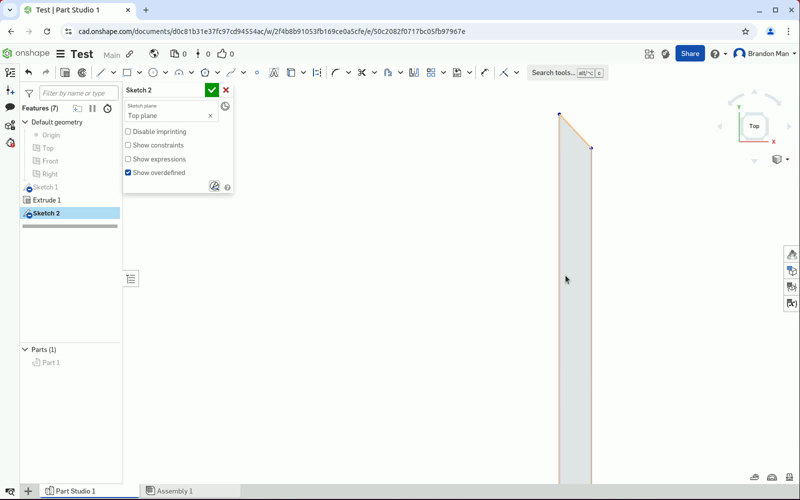
scroll(6)
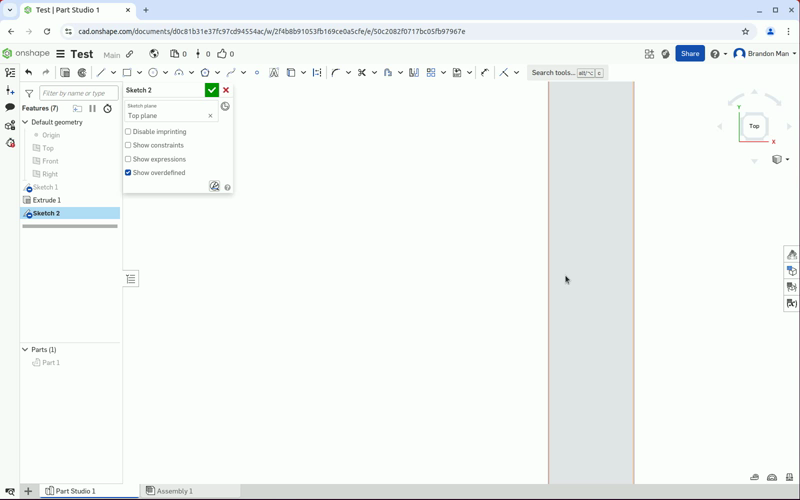
click(565, 275)
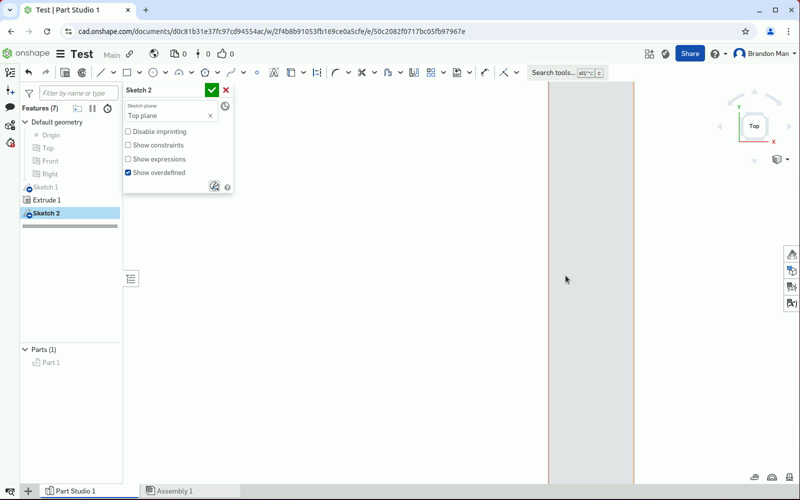
scroll(-6)
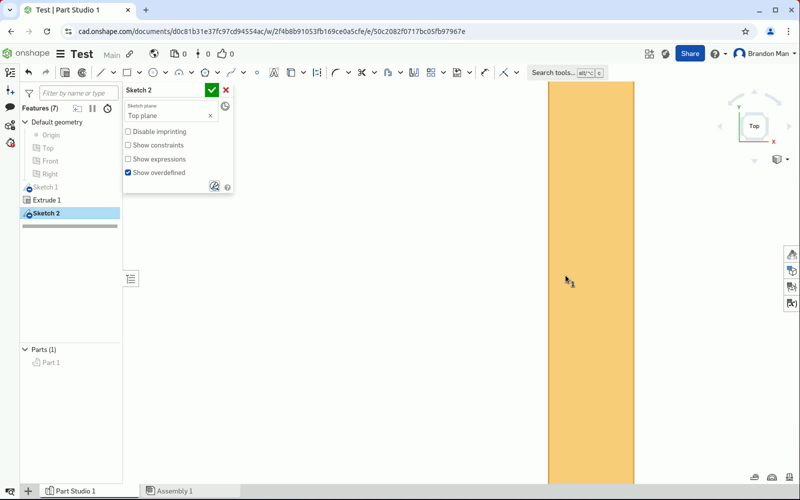
scroll(-6)
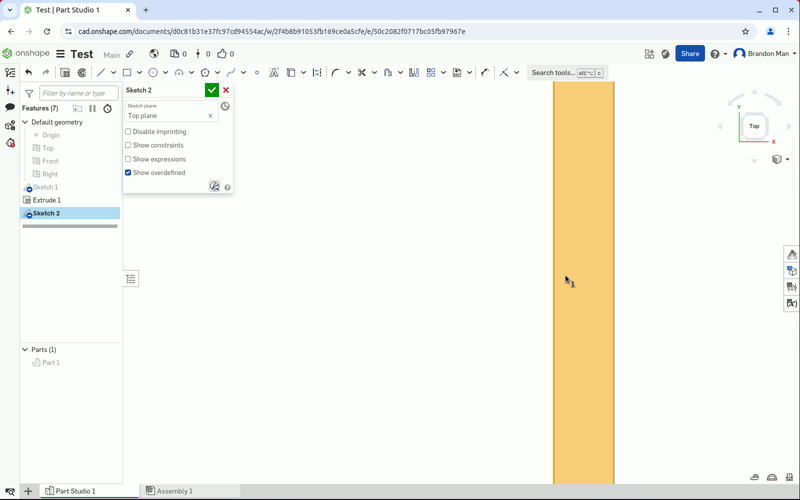
scroll(-6)
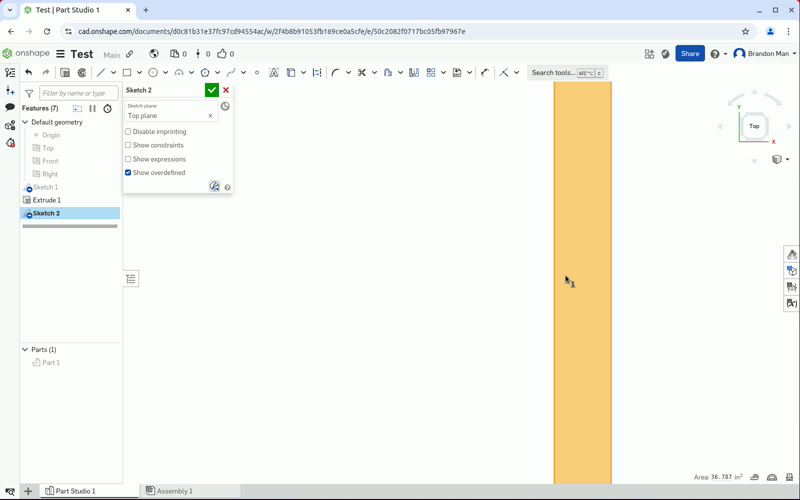
scroll(-6)
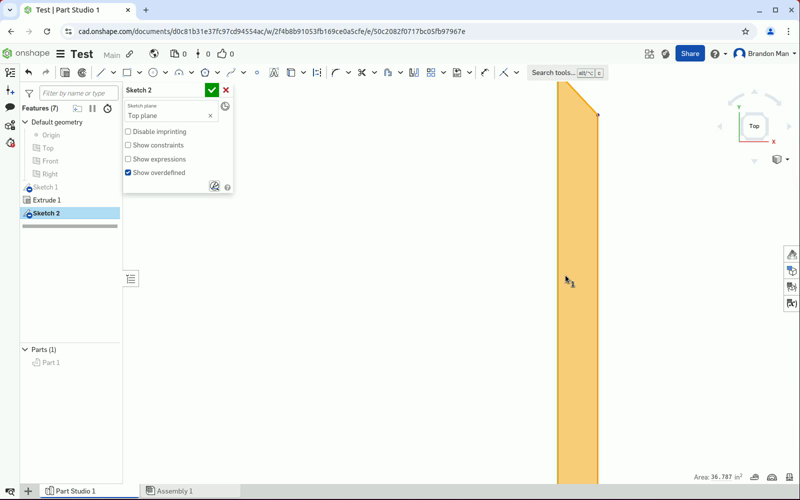
scroll(-6)
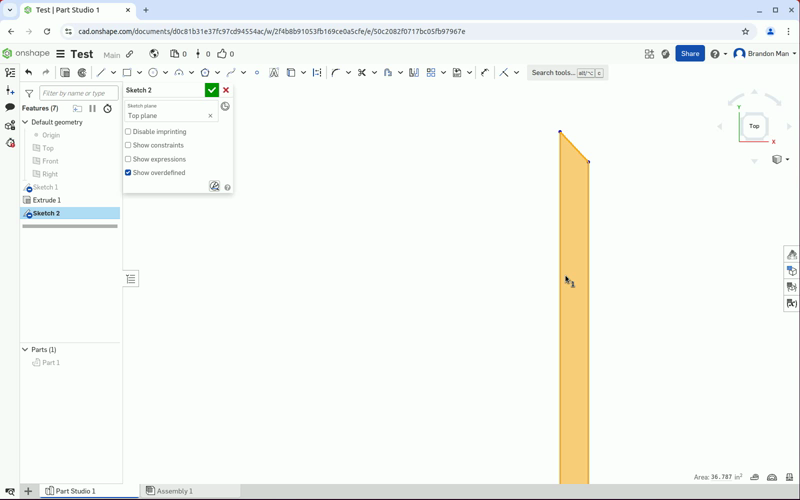
scroll(-6)
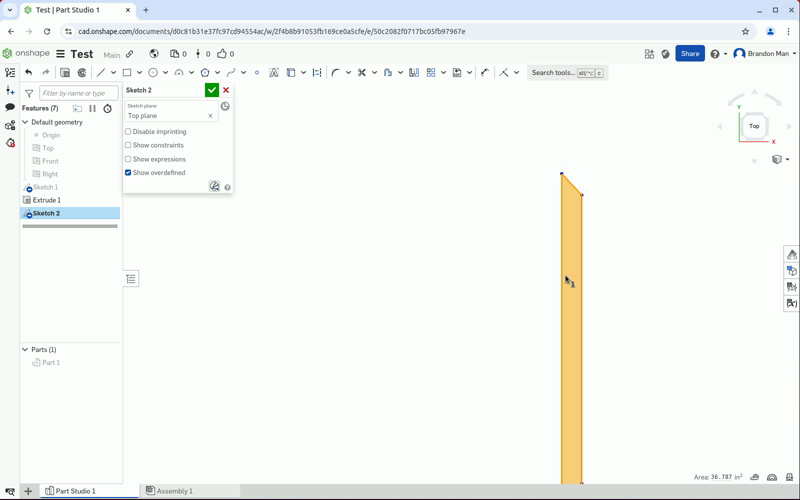
scroll(-6)
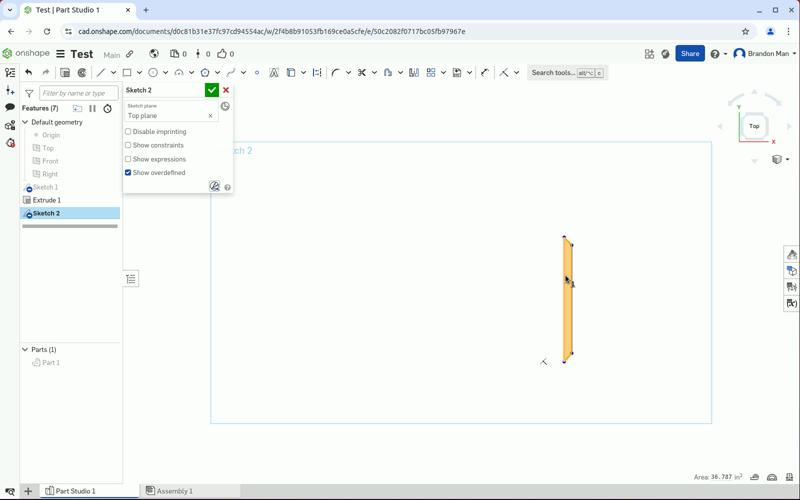
mouse_move(73, 352)
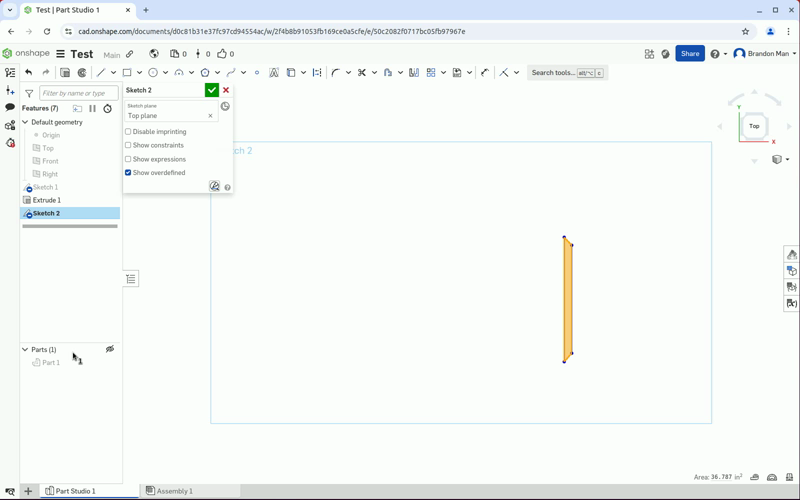
key(shift+y)
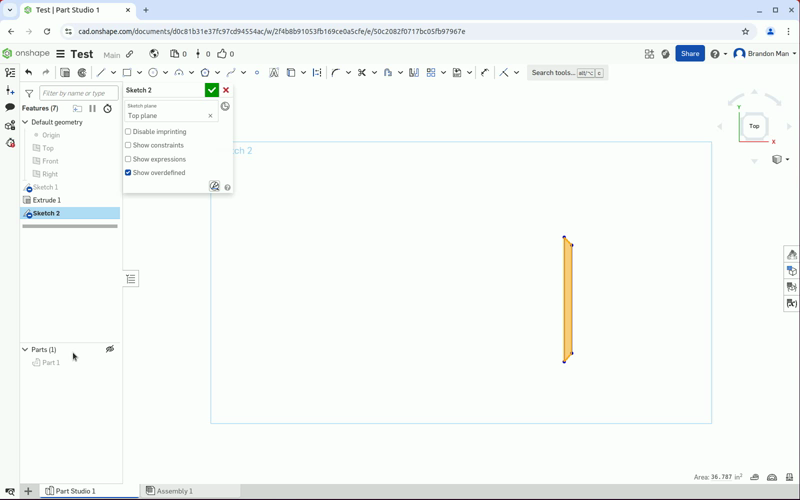
key(shift+e)
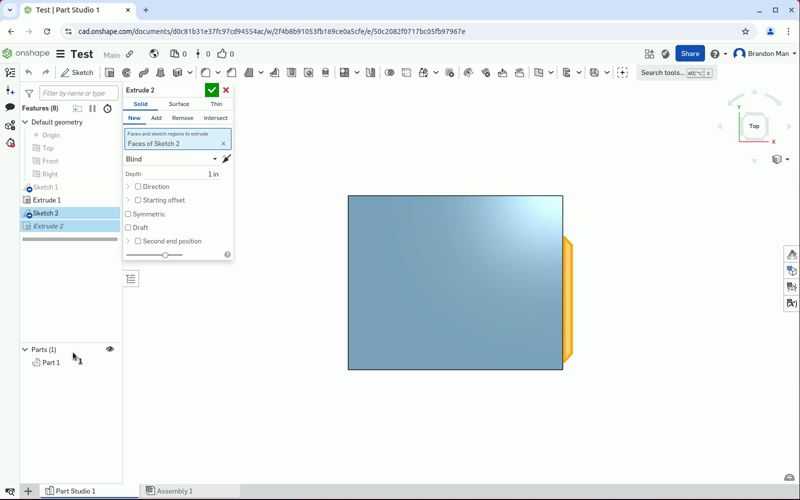
mouse_move(143, 106)
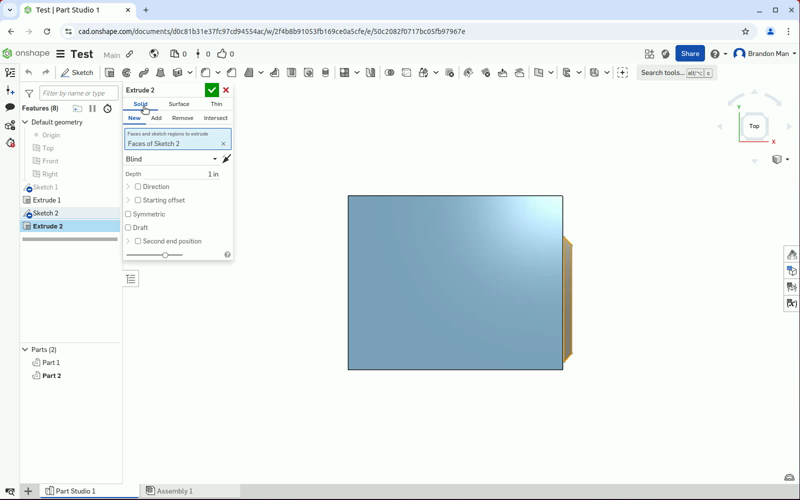
click(143, 106)
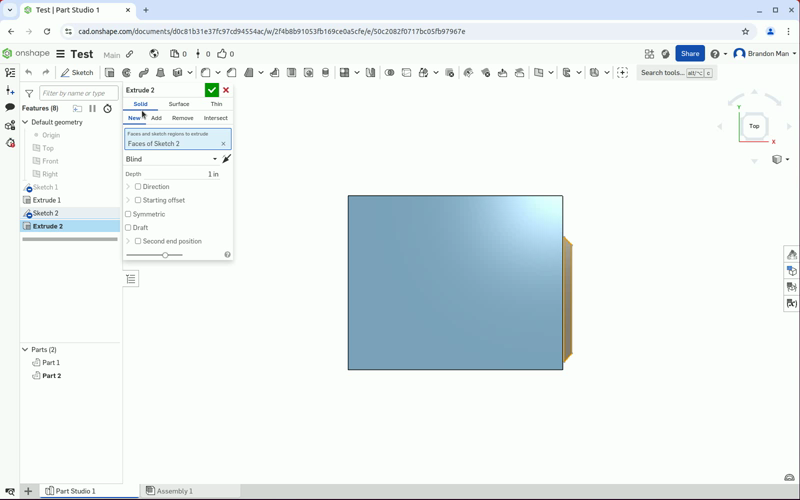
mouse_move(137, 120)
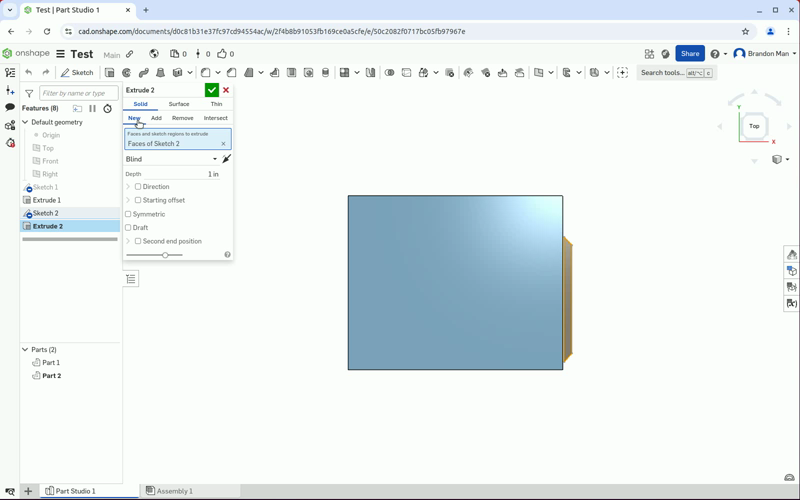
click(137, 120)
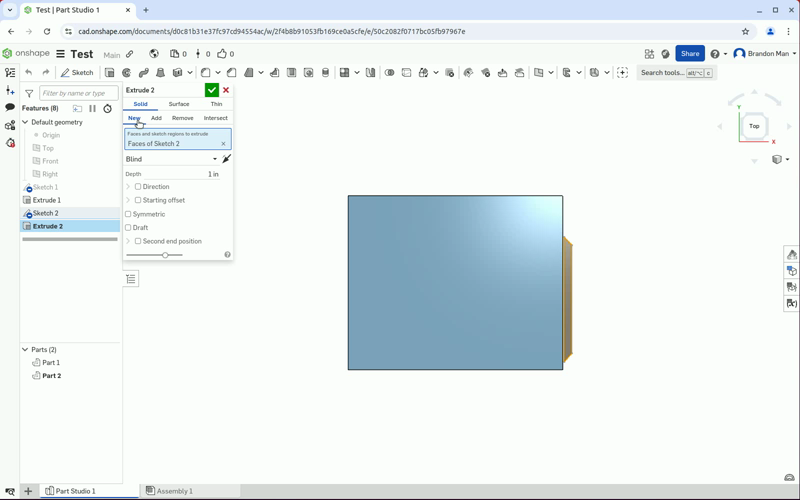
key(tab, 4)
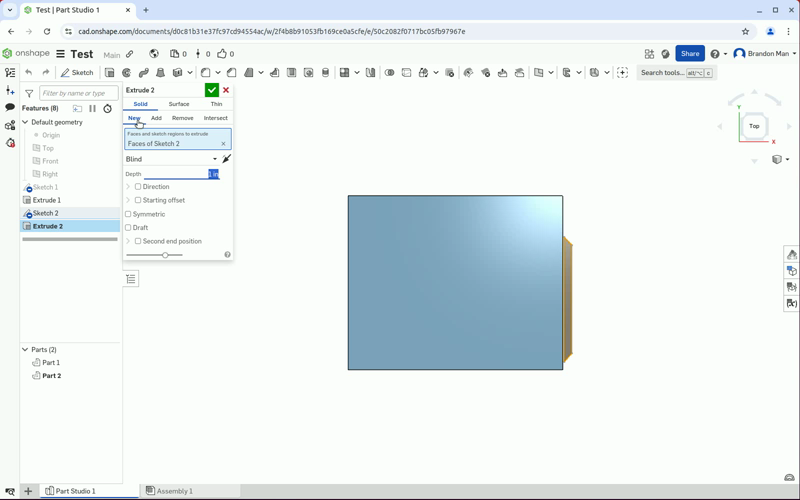
text(0.963)
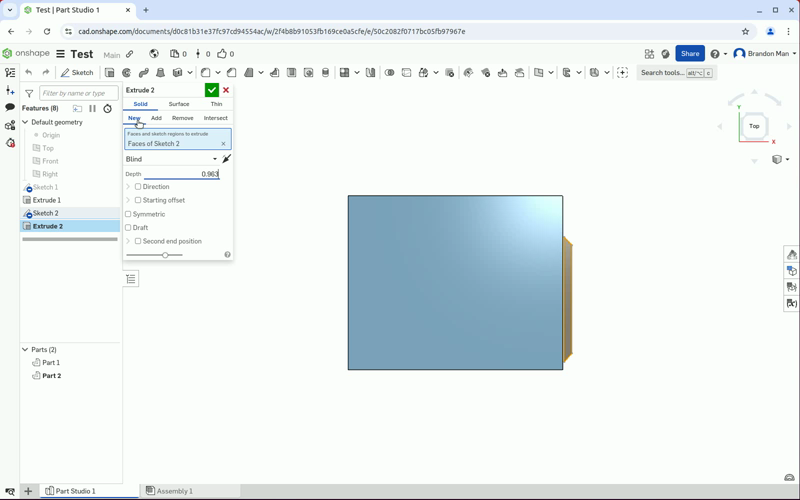
key(enter)
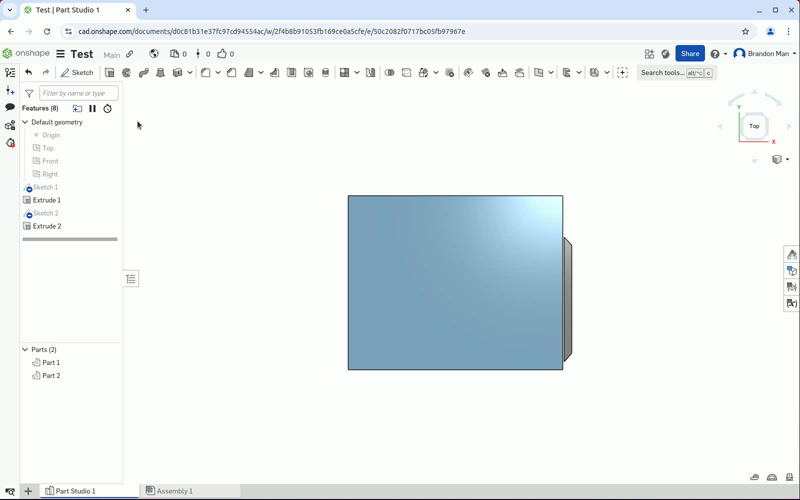
key(shift+h)
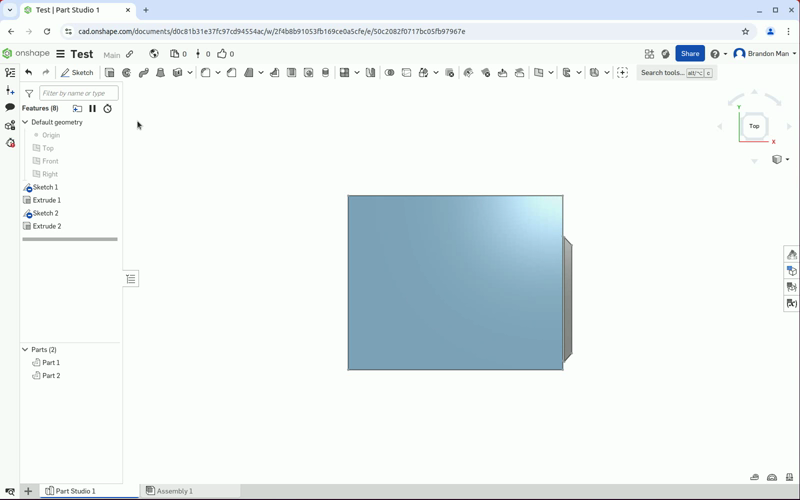
key(shift+h)
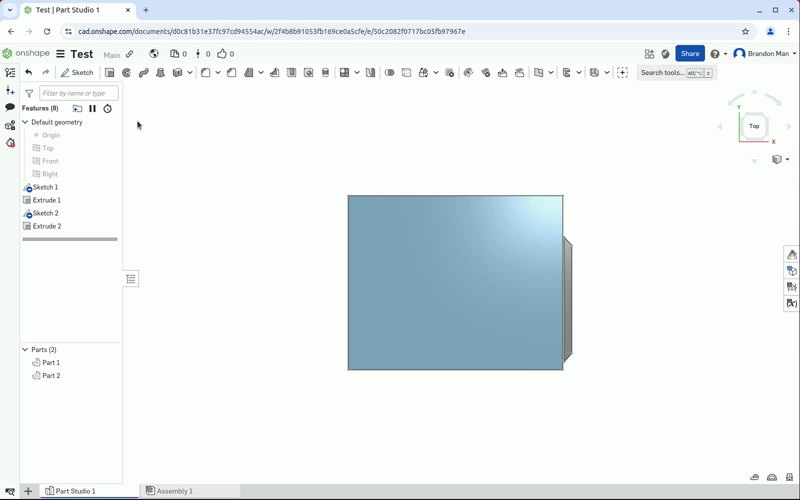
key(shift+7)
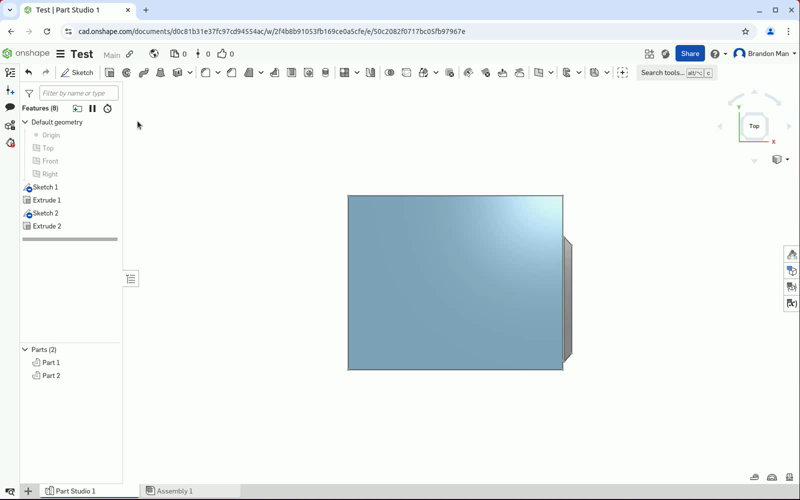
key(up, 3)
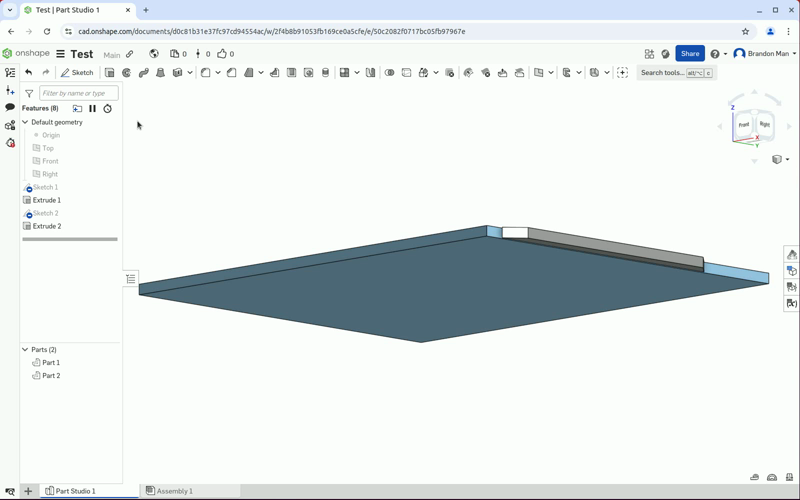
key(left, 3)
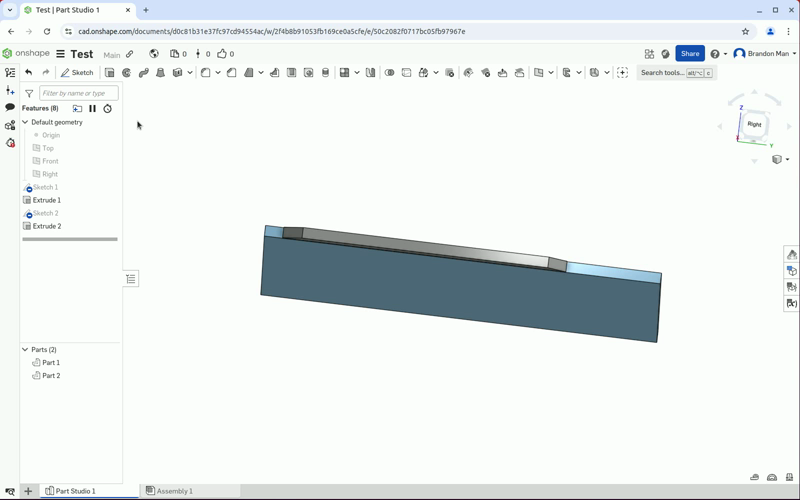
key(right, 3)
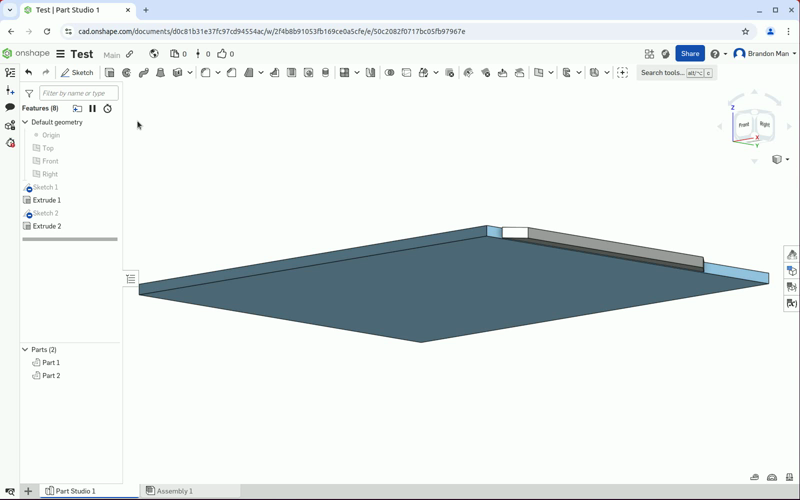
key(down, 3)
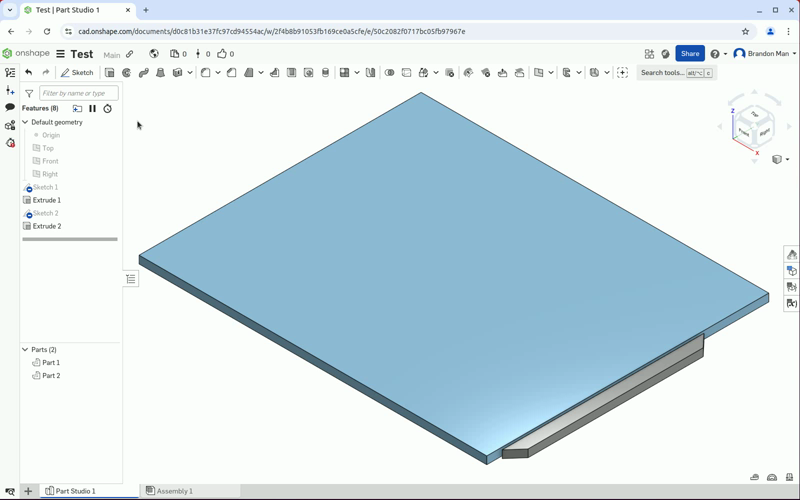
mouse_move(73, 189)
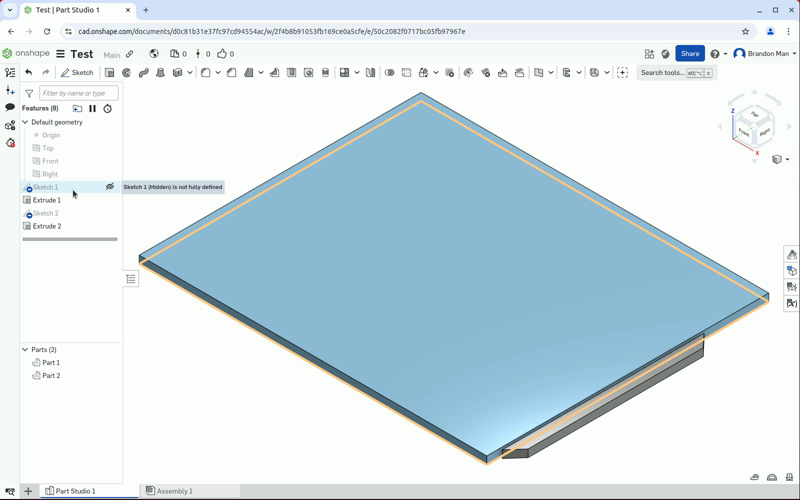
click(73, 189)